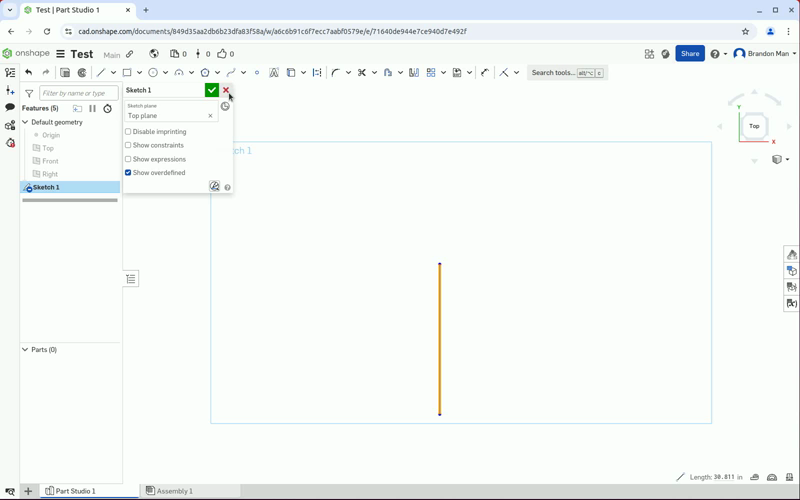
key(shift+h)
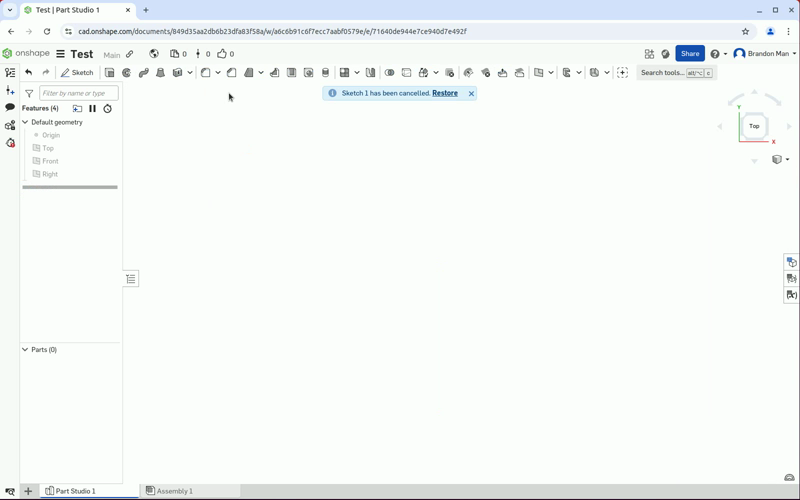
mouse_move(73, 352)
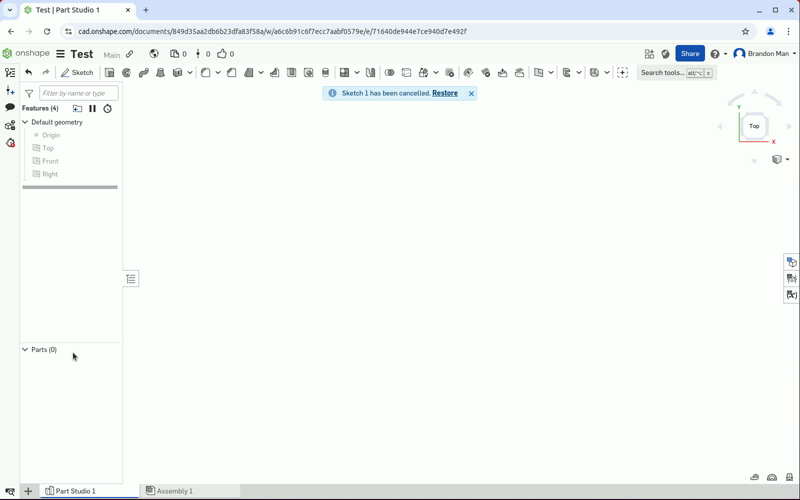
key(y)
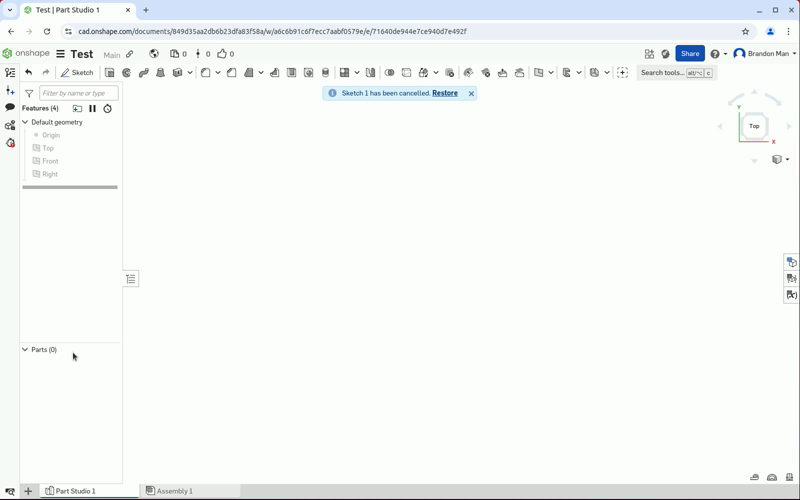
key(shift+p)
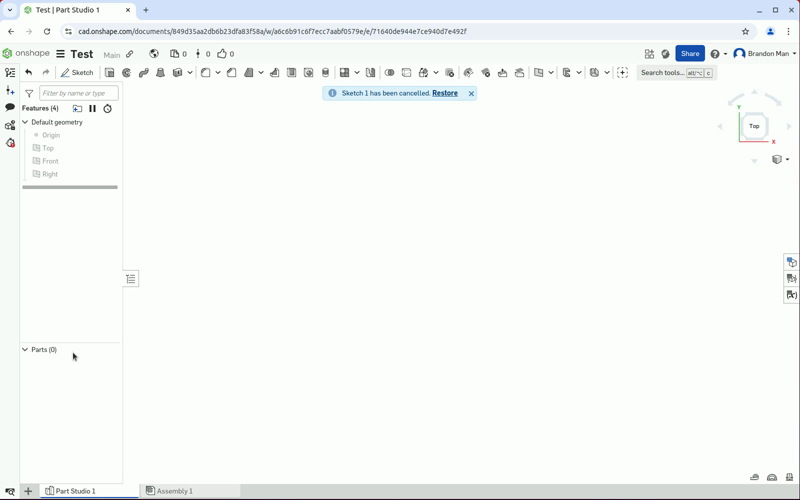
key(space)
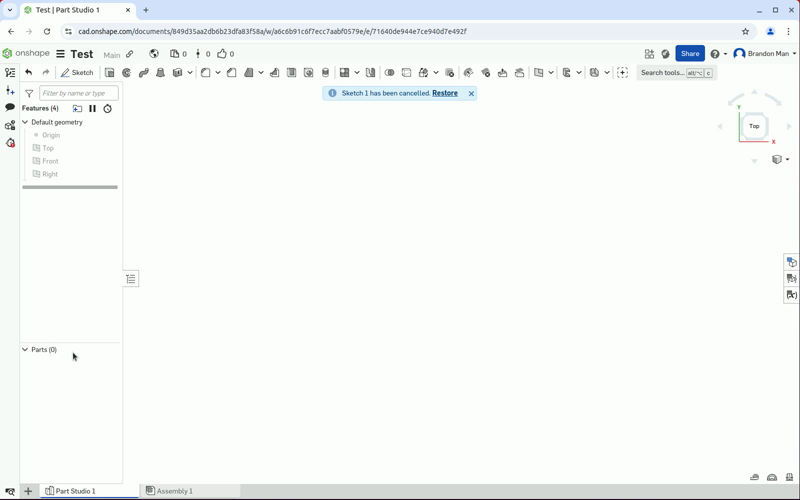
key_down(shift)
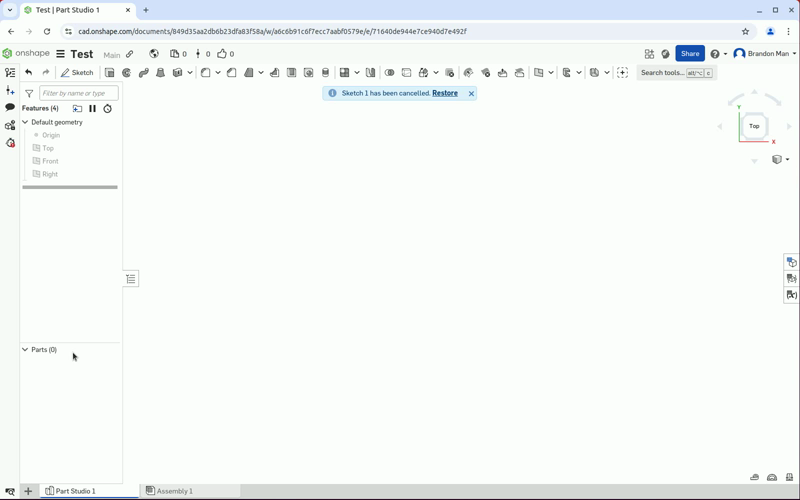
key(up)
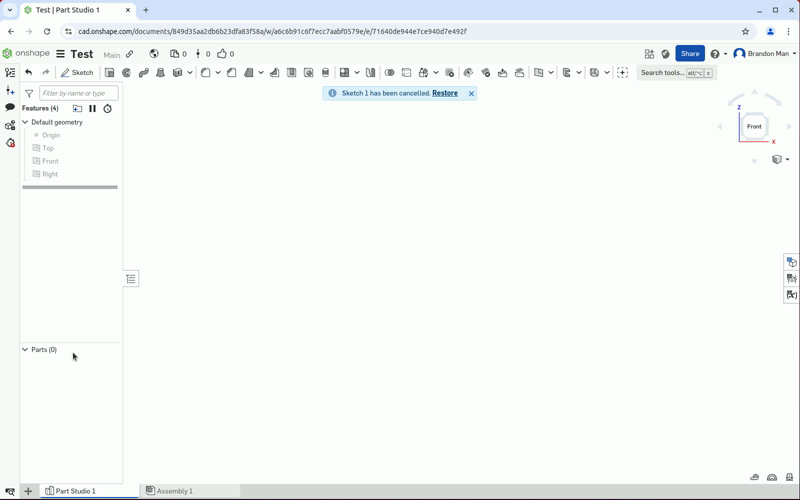
key_up(shift)
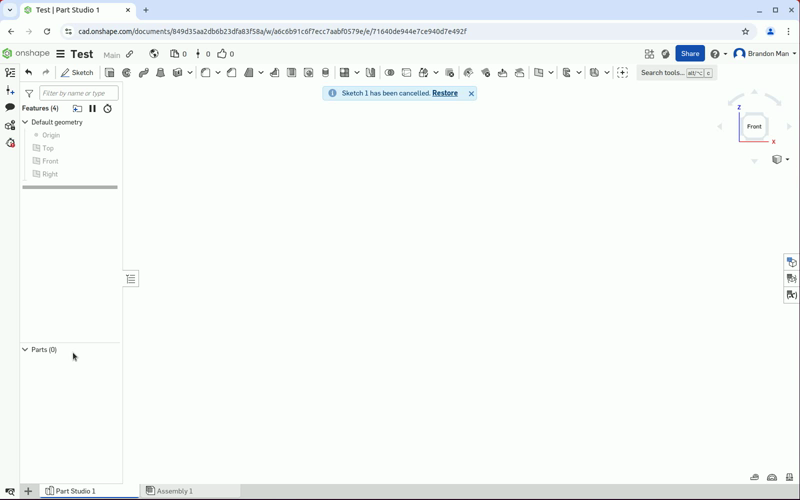
mouse_move(73, 352)
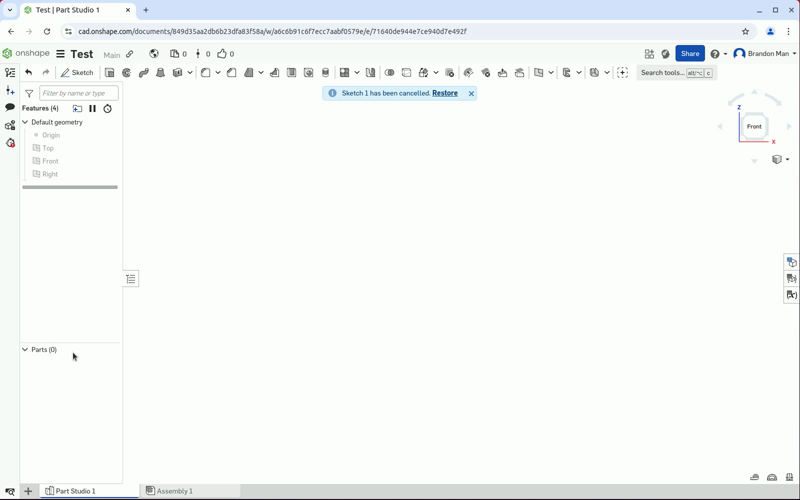
key(shift+y)
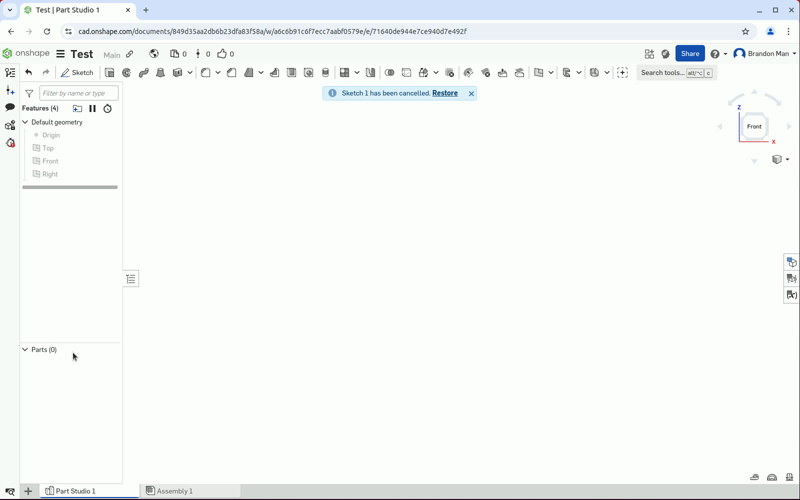
key(shift+s)
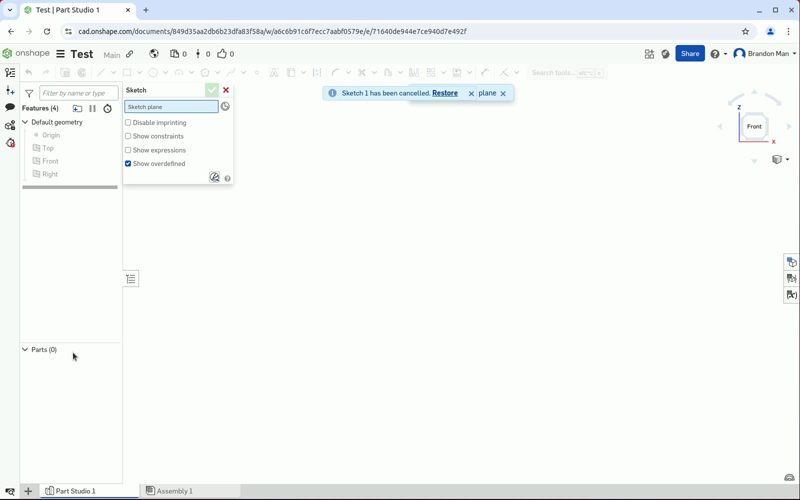
mouse_move(73, 163)
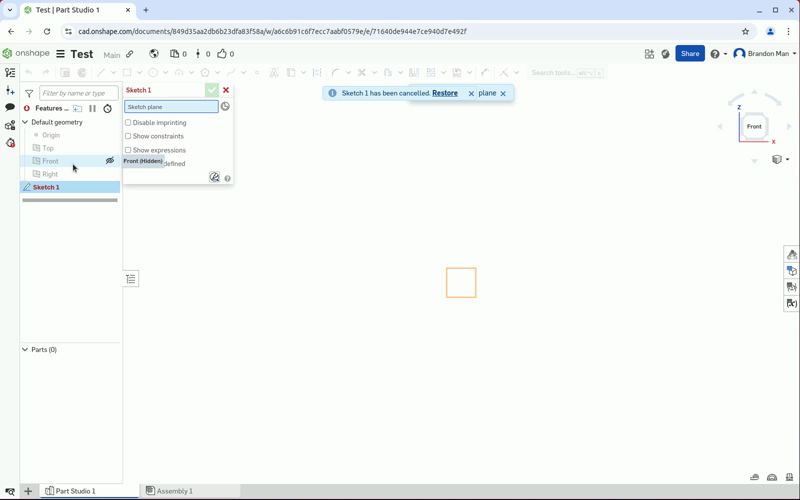
click(73, 163)
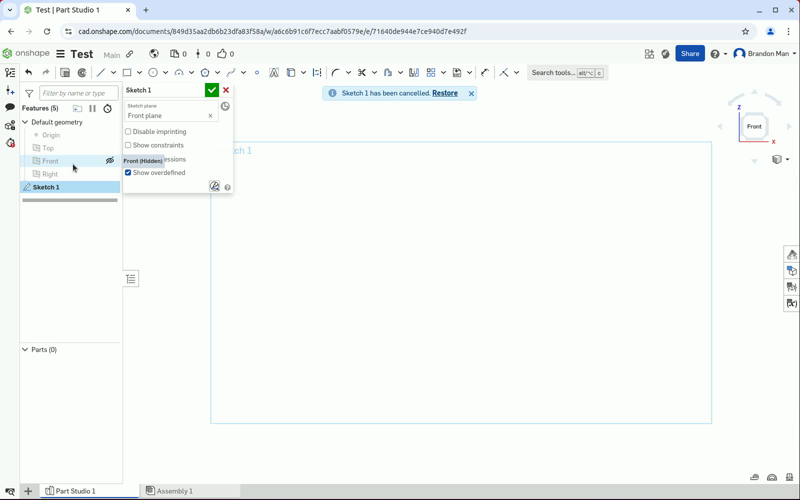
mouse_move(73, 352)
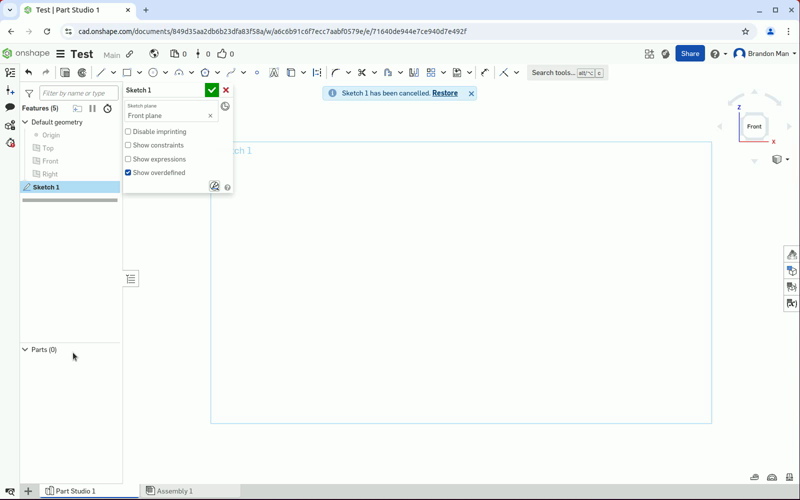
key(y)
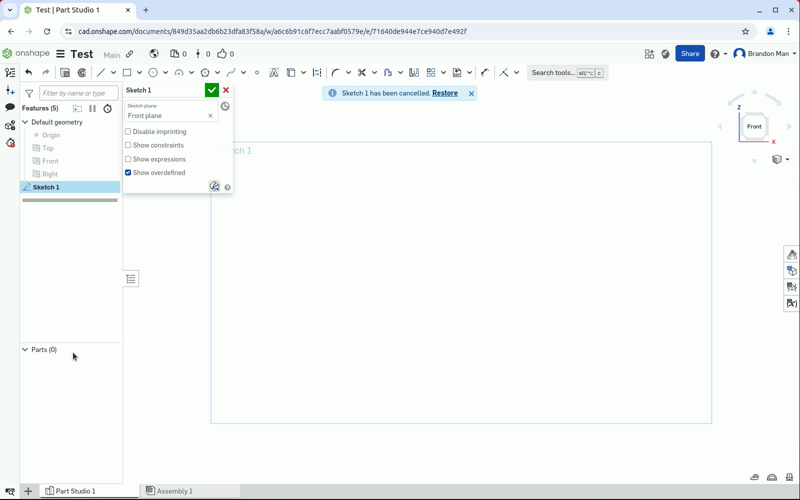
key(l)
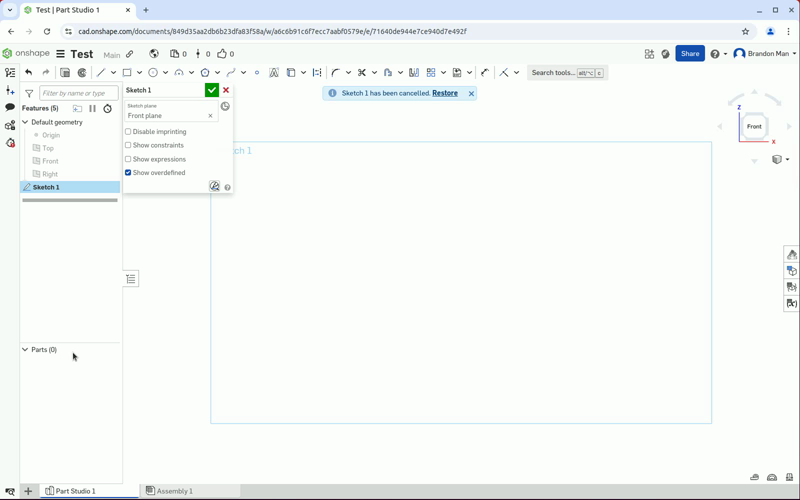
key_down(shift)
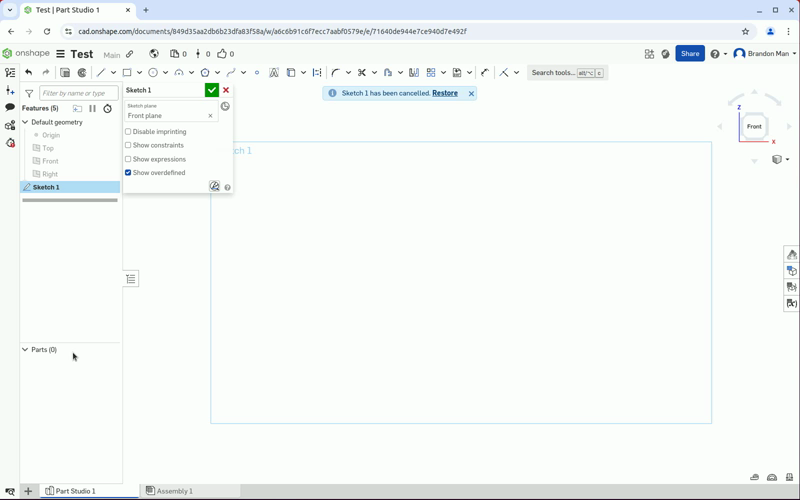
mouse_move(460, 282)
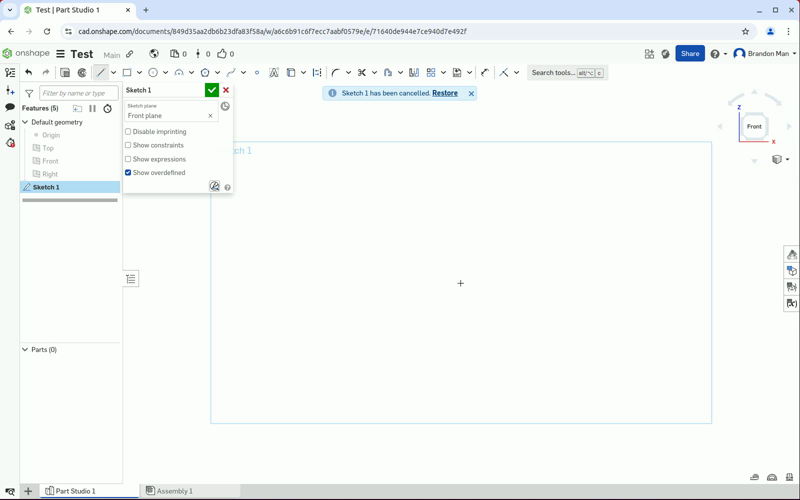
click(460, 282)
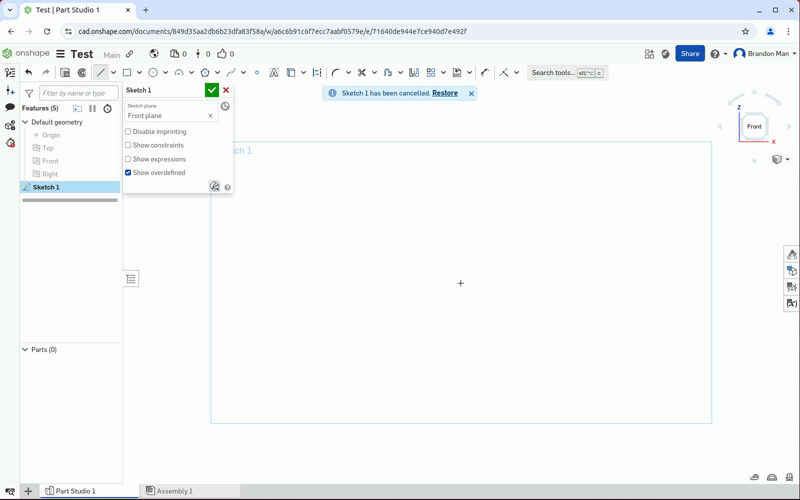
key_up(shift)
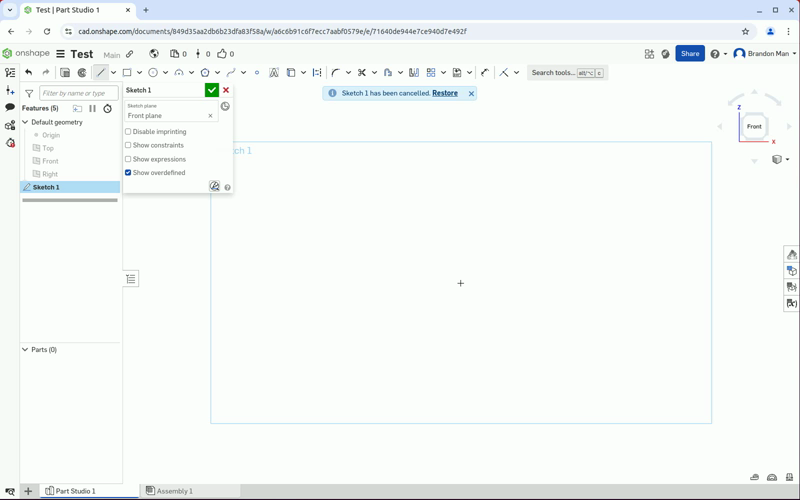
key_down(shift)
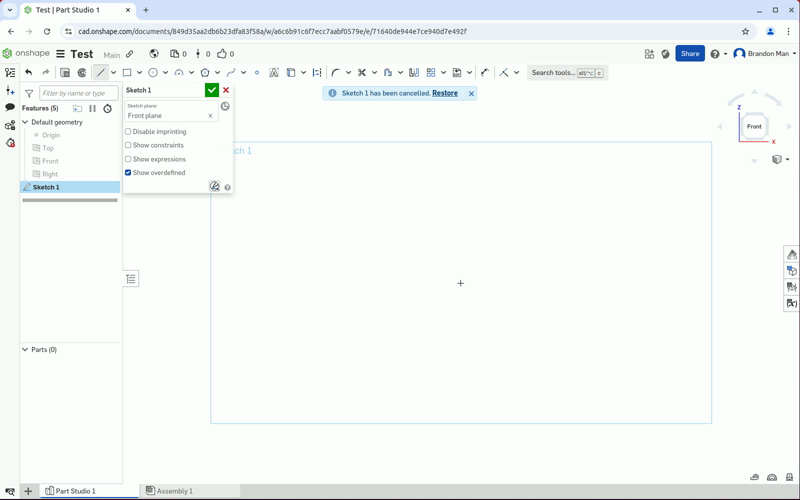
mouse_move(573, 282)
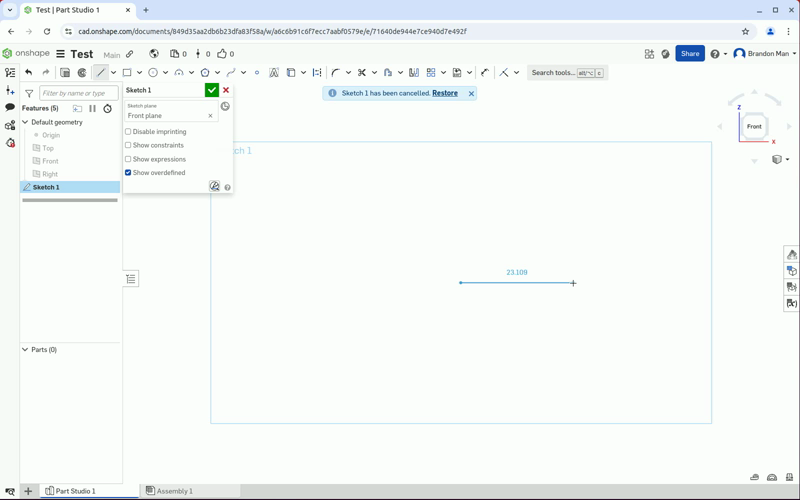
click(573, 282)
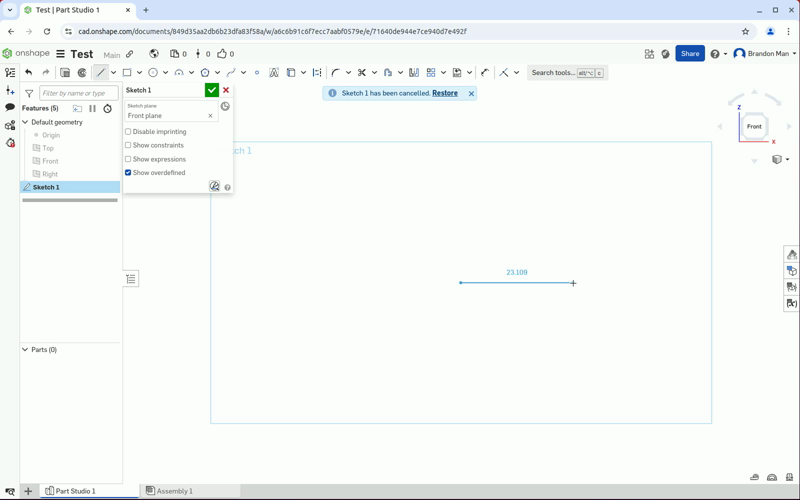
key_up(shift)
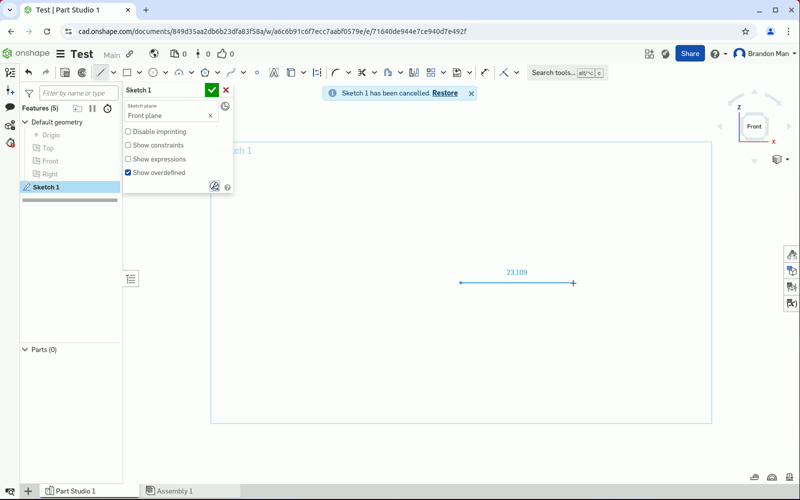
key_down(shift)
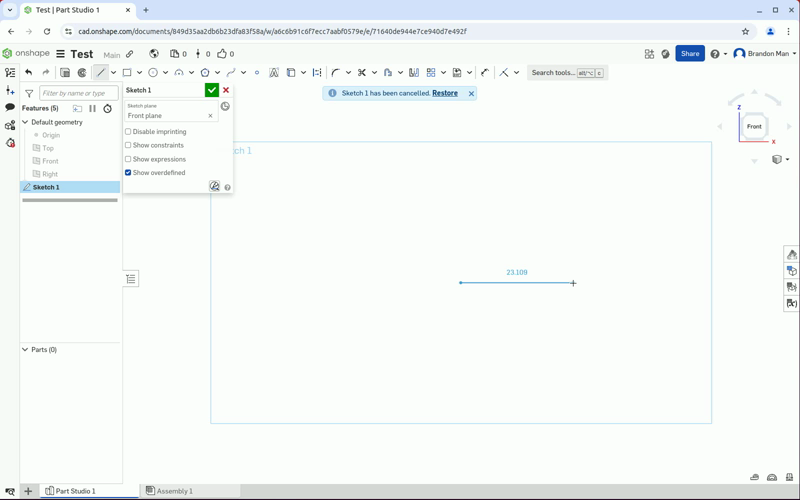
mouse_move(573, 170)
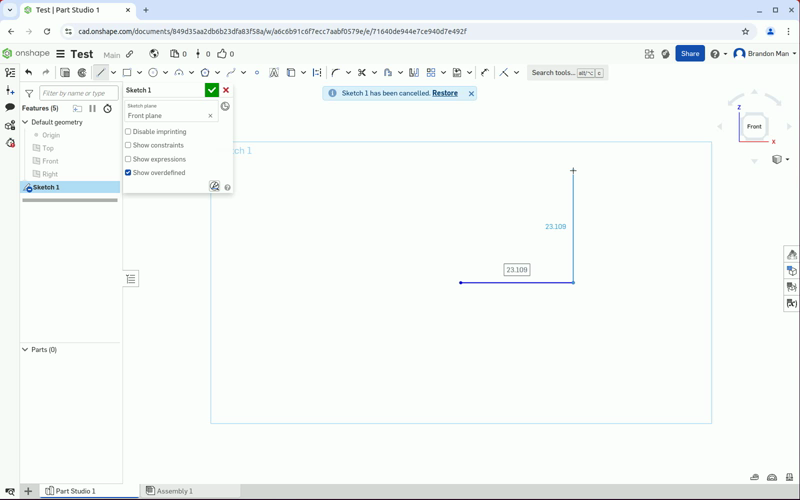
click(573, 170)
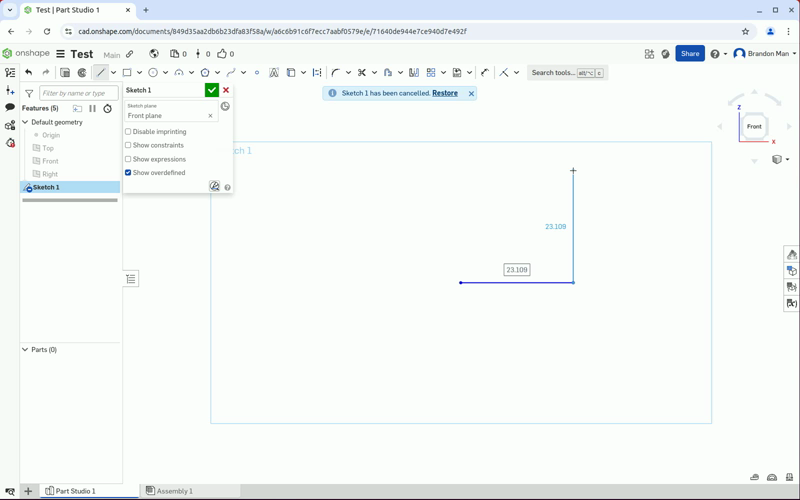
key_up(shift)
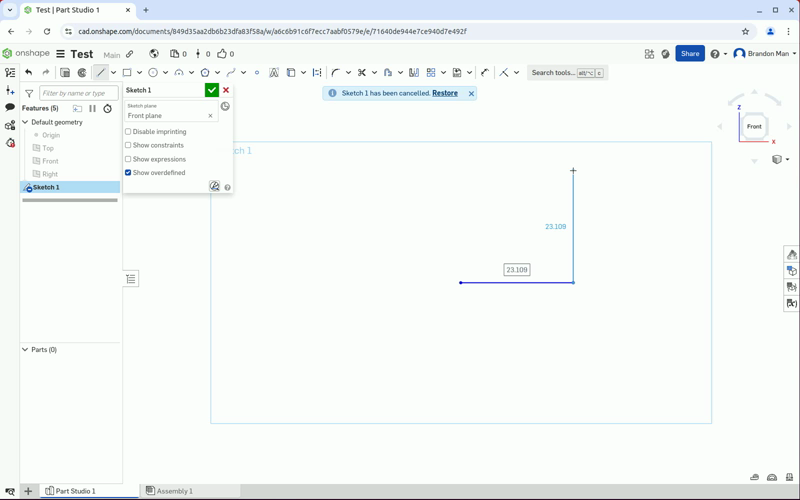
key_down(shift)
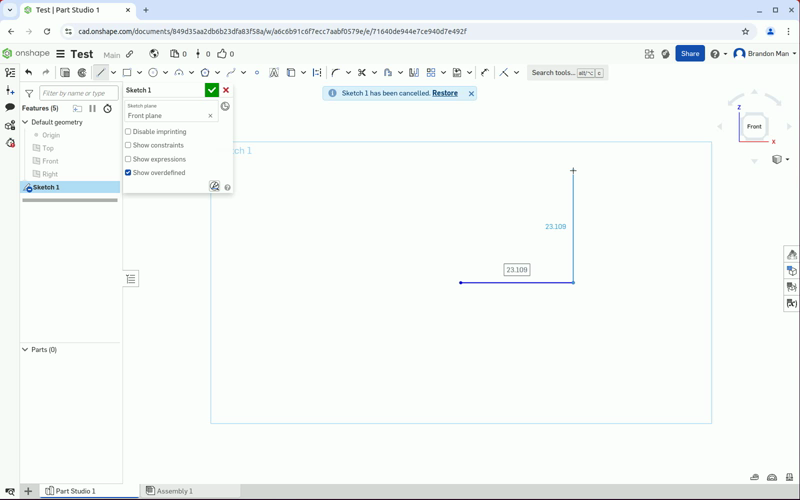
mouse_move(460, 170)
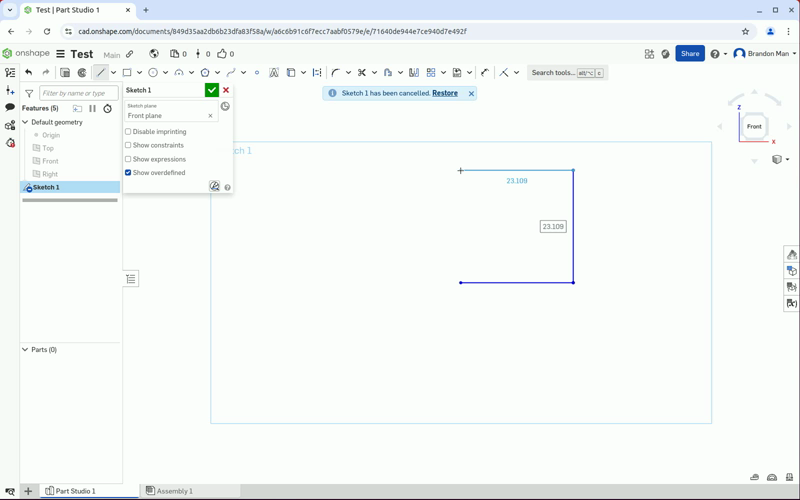
click(460, 170)
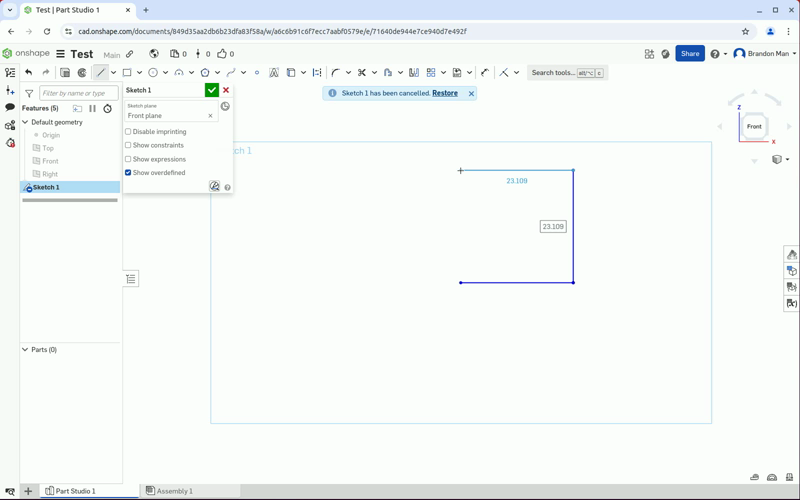
key_up(shift)
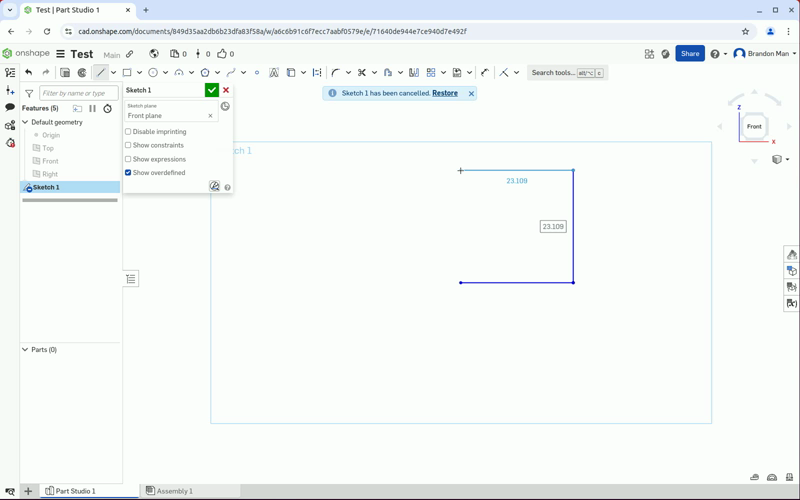
key_down(shift)
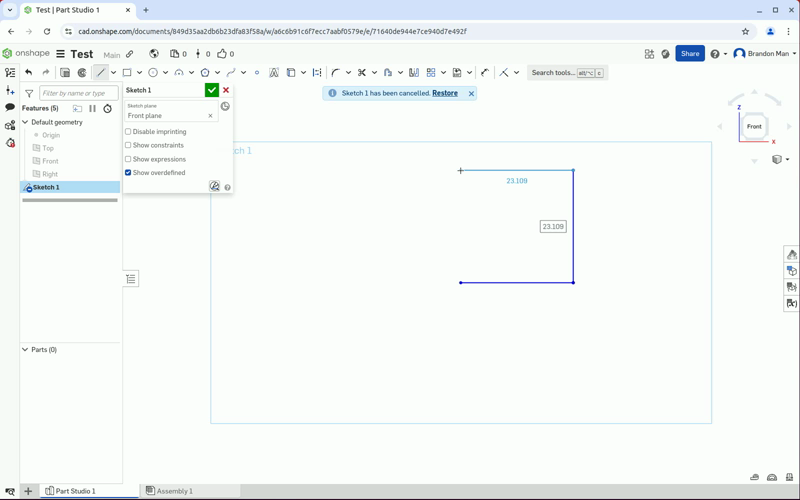
mouse_move(460, 282)
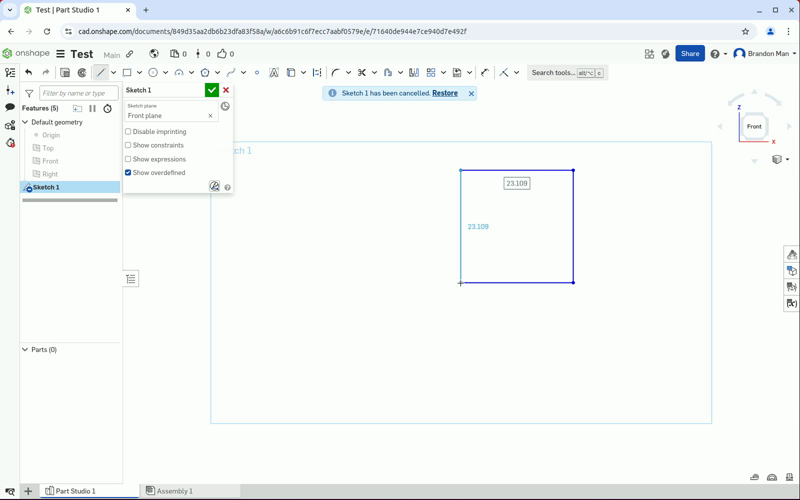
key_up(shift)
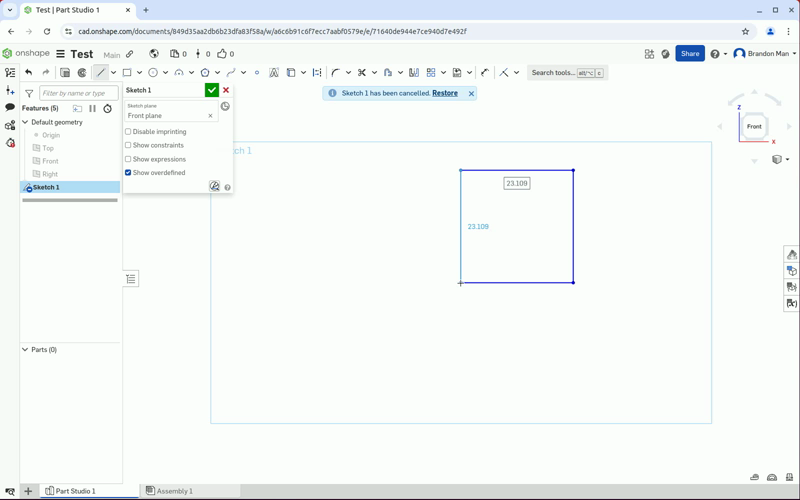
click(460, 282)
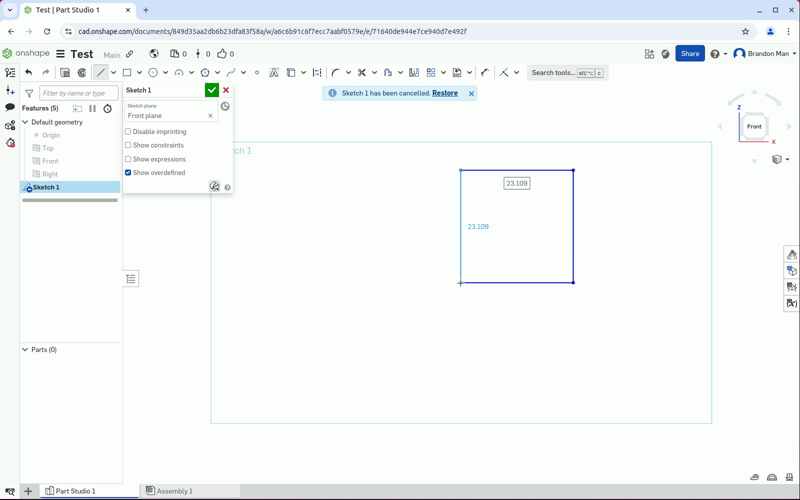
key(esc)
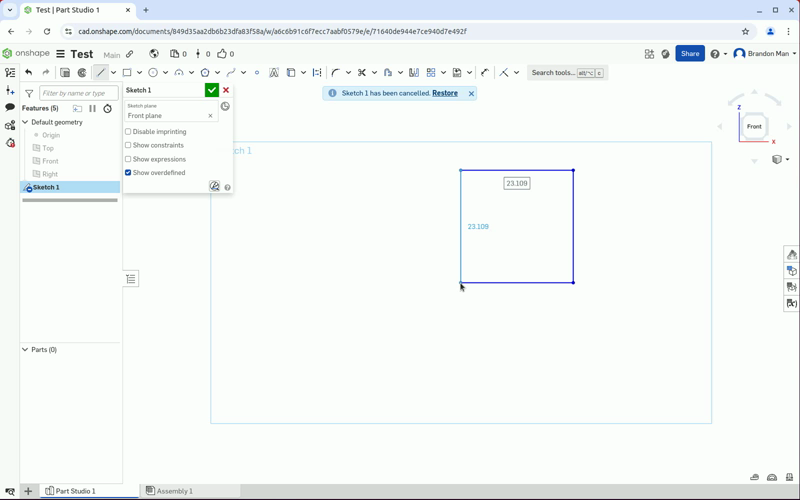
mouse_move(478, 203)
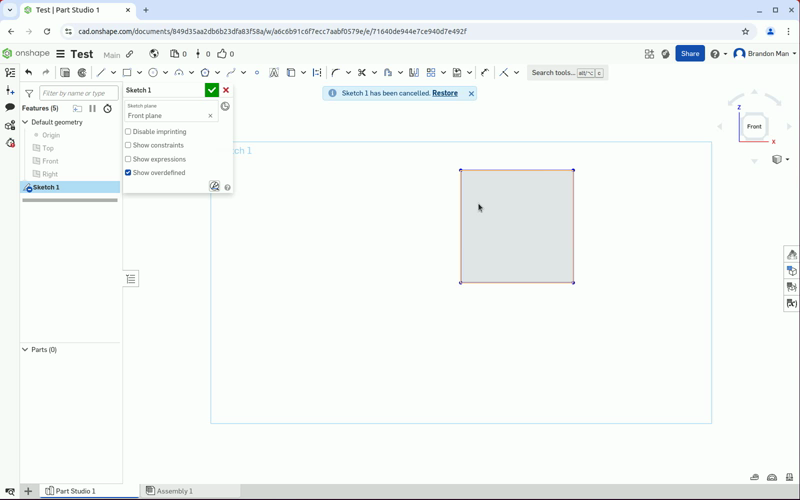
click(478, 203)
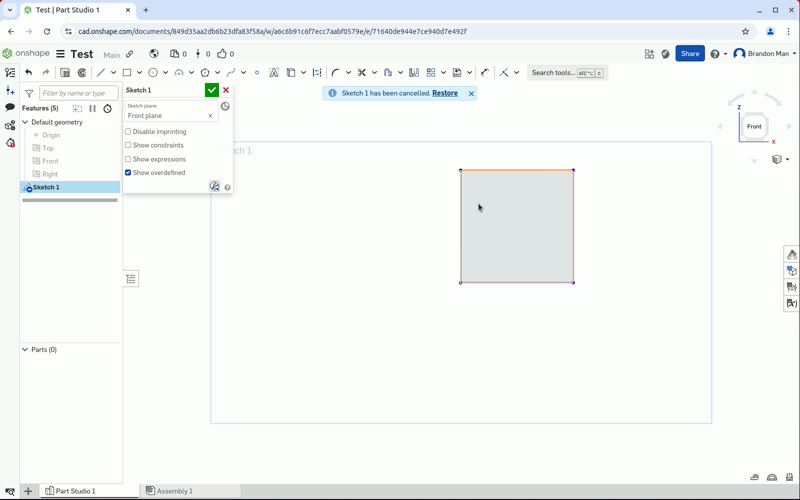
mouse_move(73, 352)
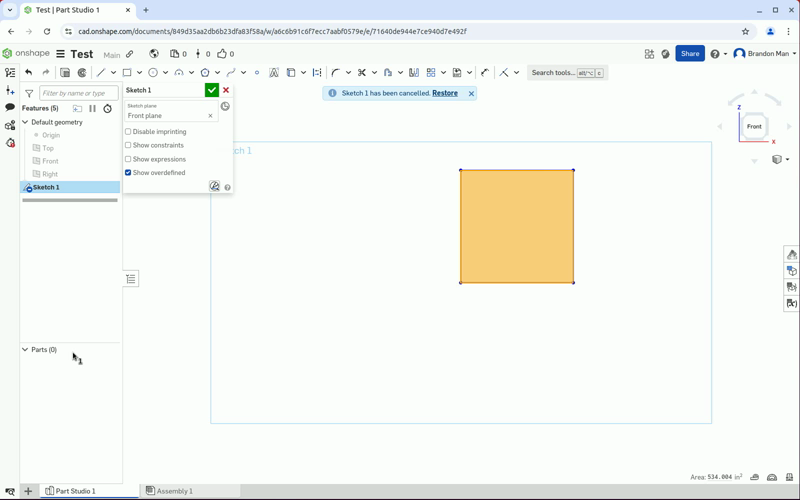
key(shift+y)
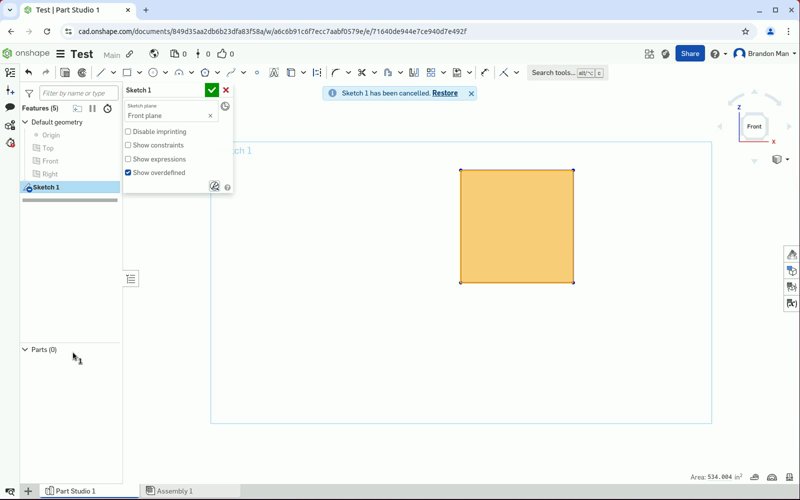
key(shift+e)
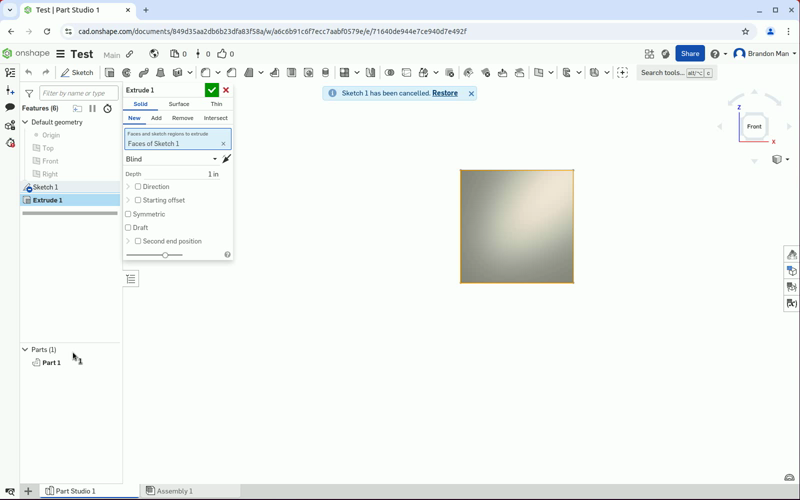
mouse_move(143, 106)
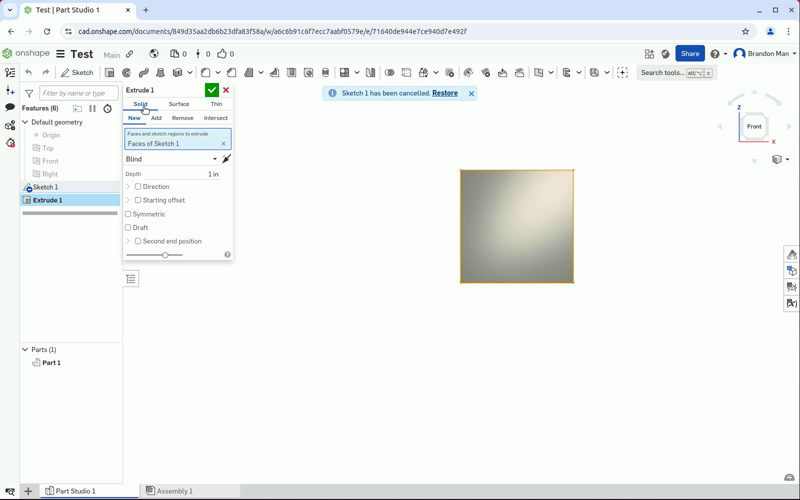
click(143, 106)
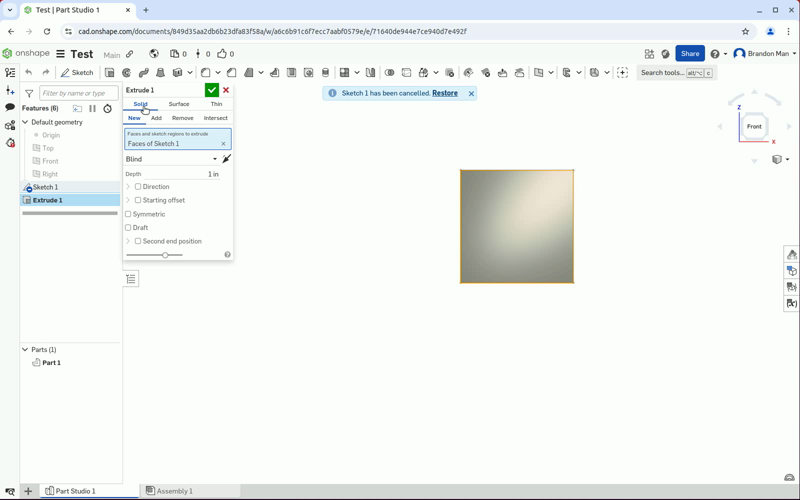
mouse_move(137, 120)
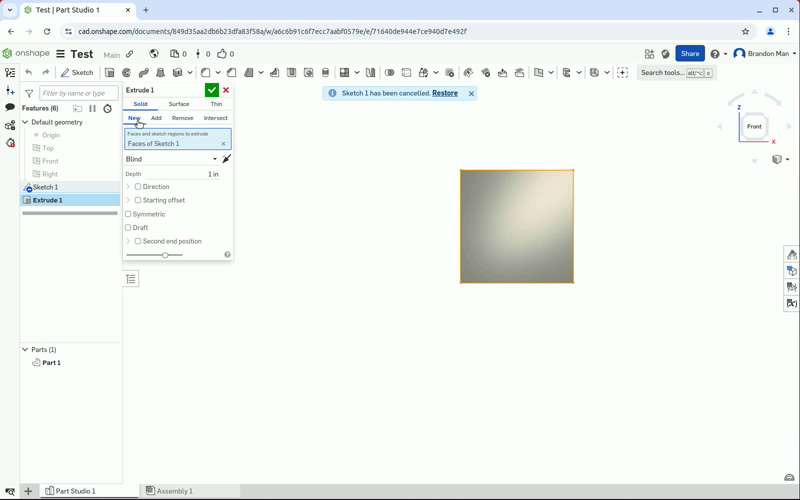
click(137, 120)
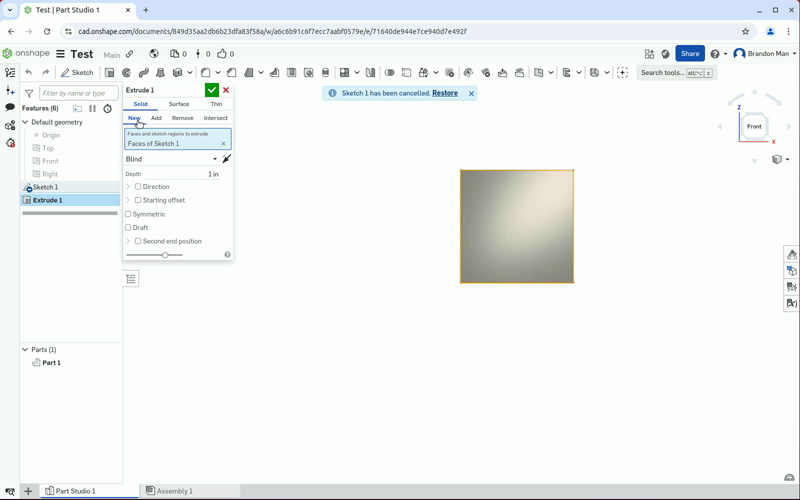
key(tab, 4)
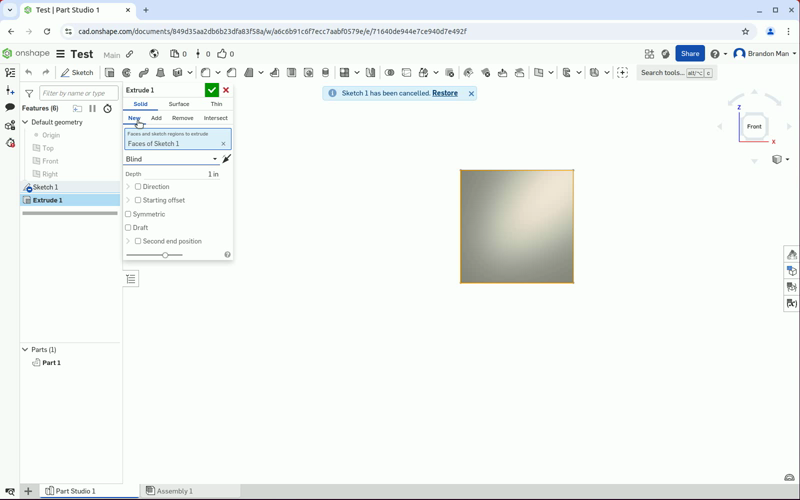
text(23.108)
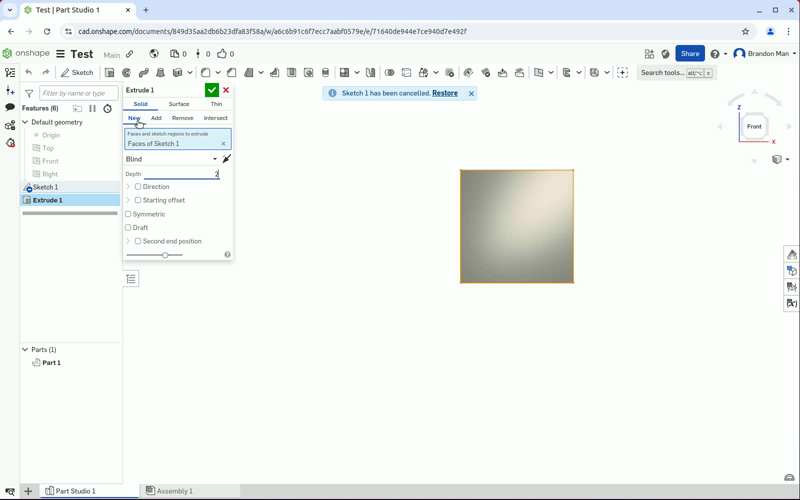
key(enter)
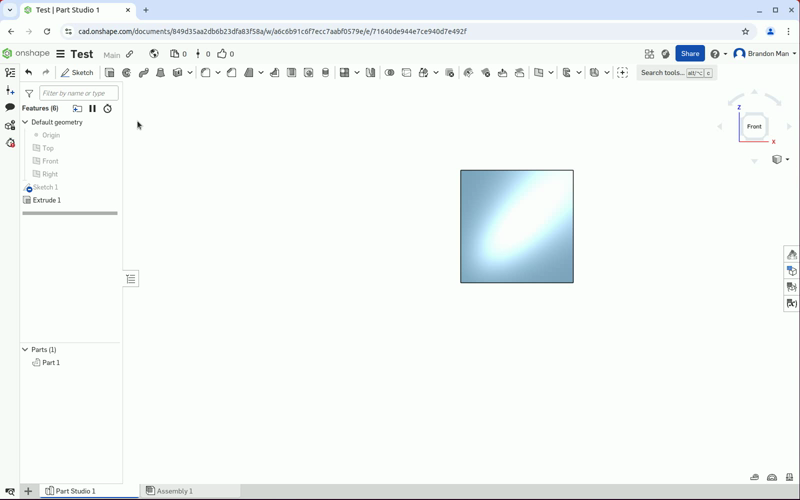
key(shift+h)
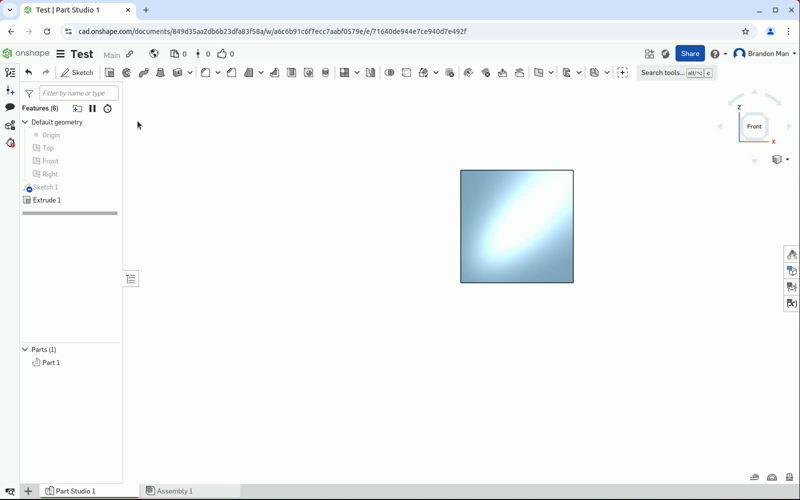
key(shift+h)
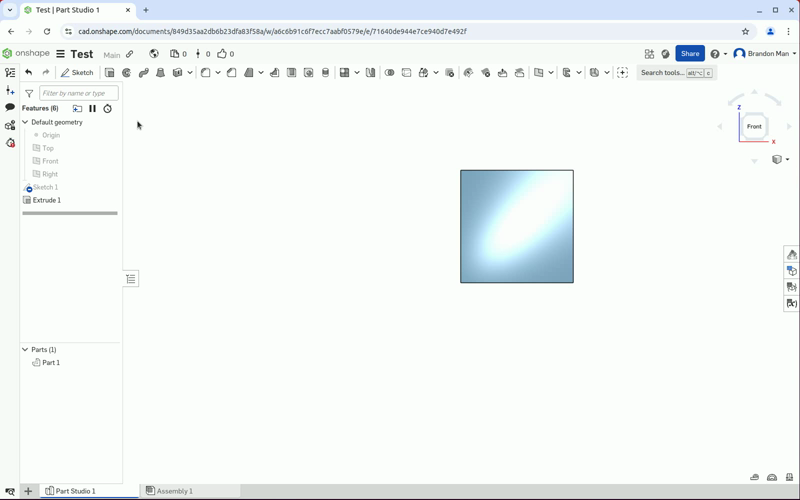
mouse_move(73, 189)
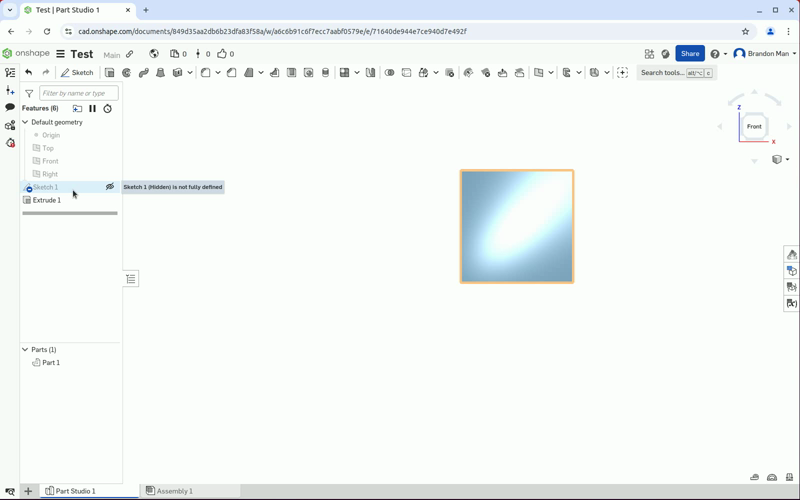
click(73, 189)
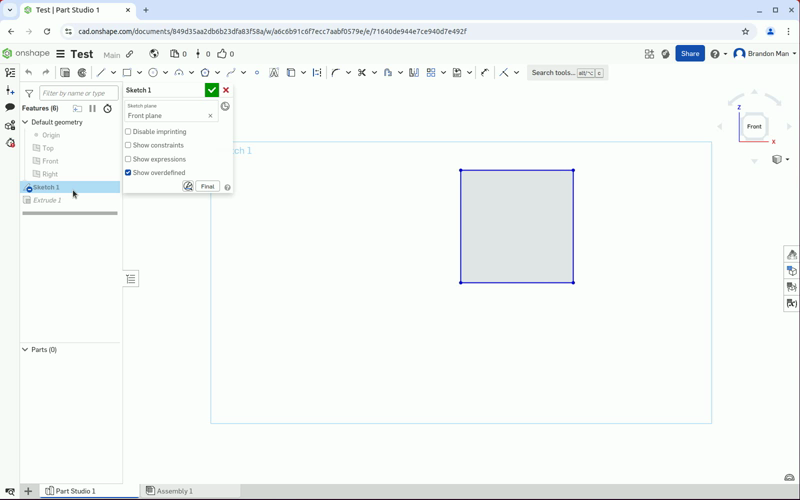
mouse_move(229, 92)
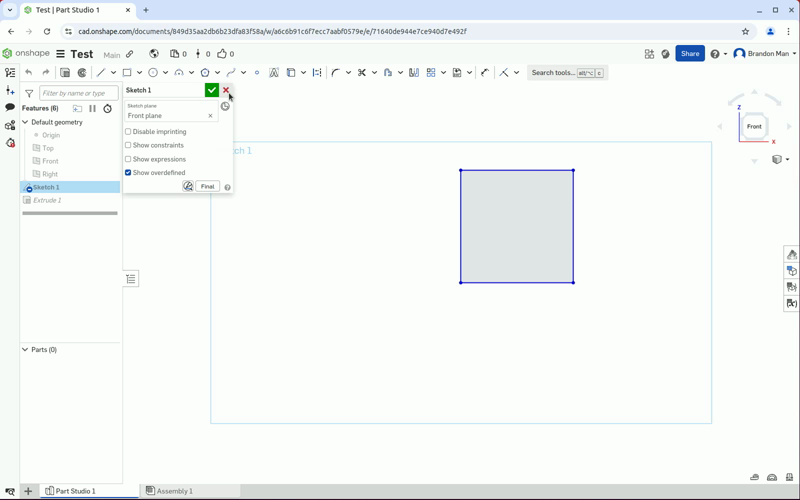
click(229, 92)
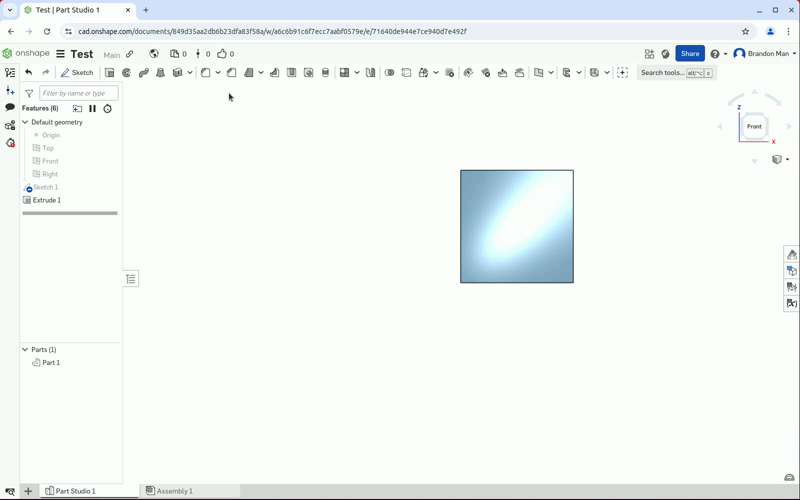
mouse_move(541, 75)
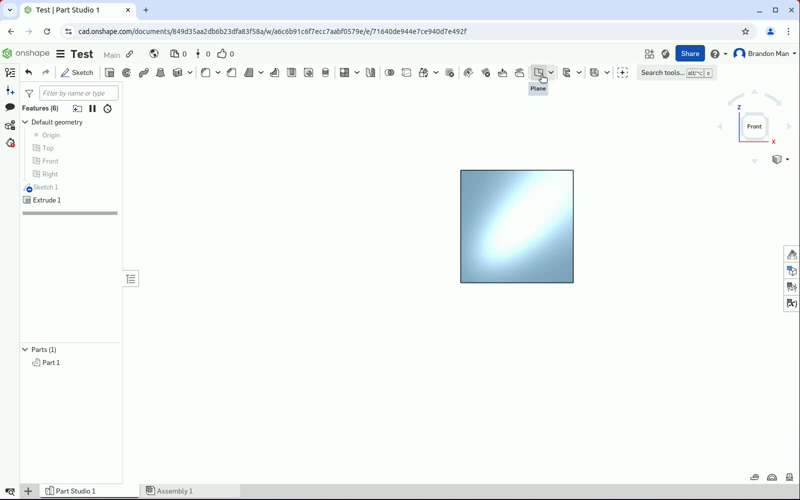
click(541, 75)
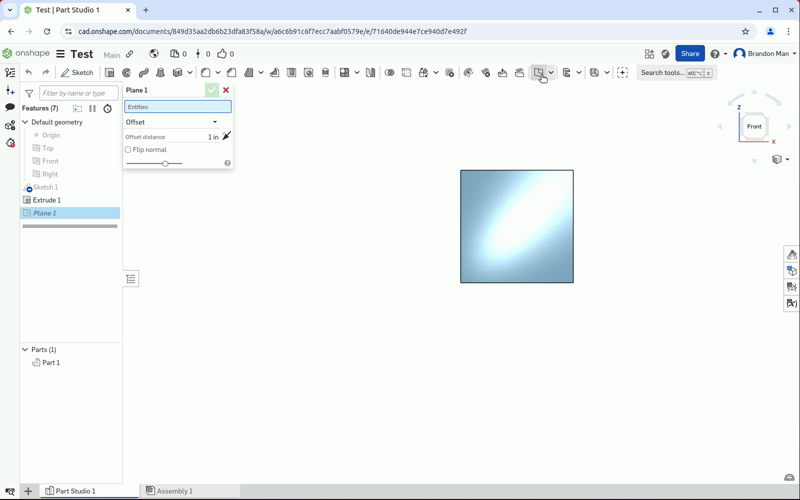
mouse_move(73, 163)
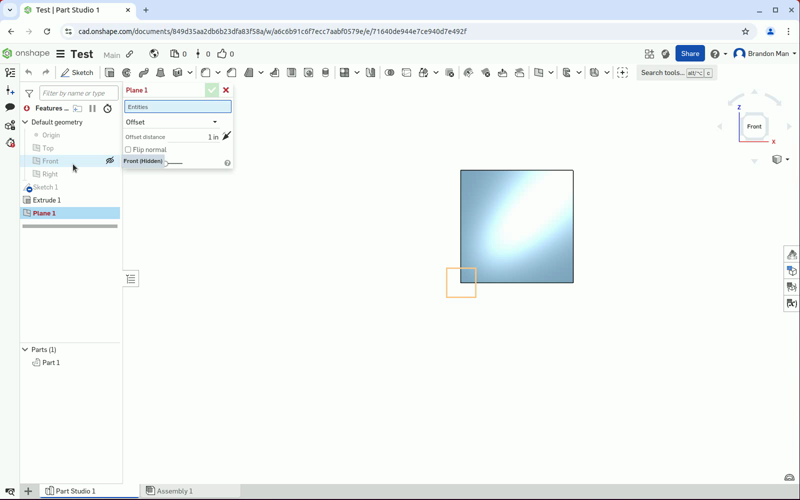
click(73, 163)
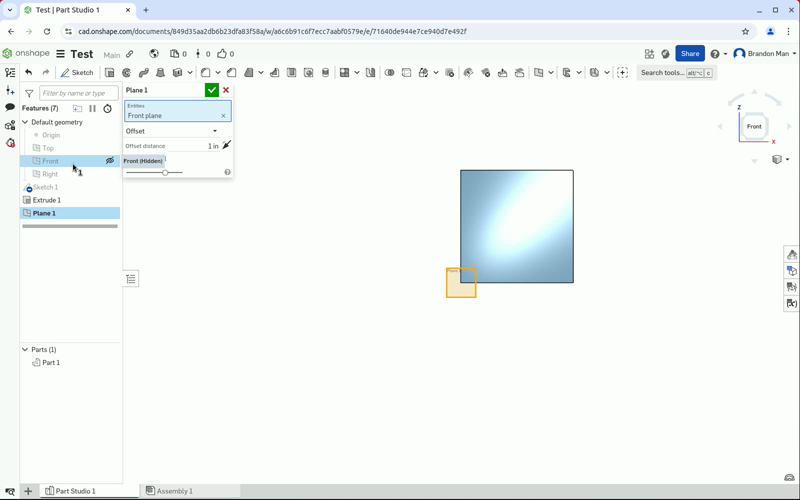
key(tab, 2)
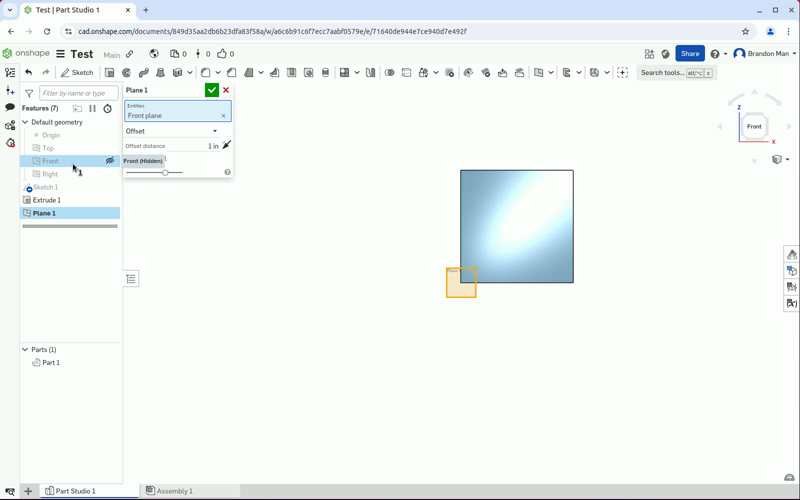
text(23.108)
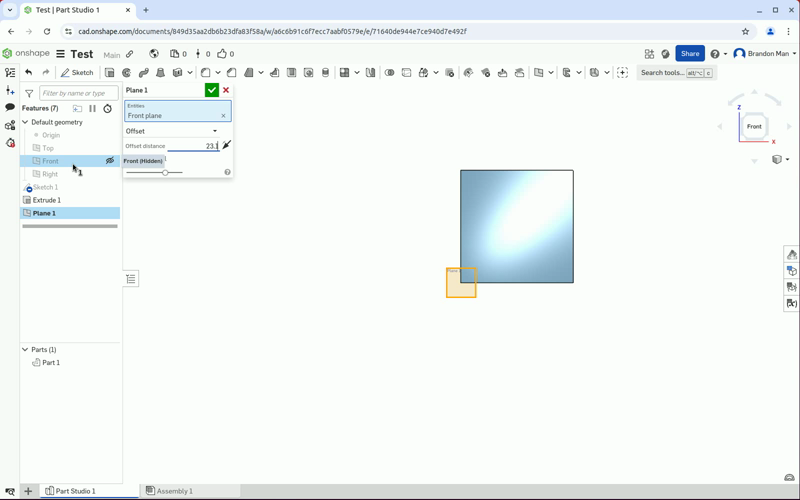
key(enter, 2)
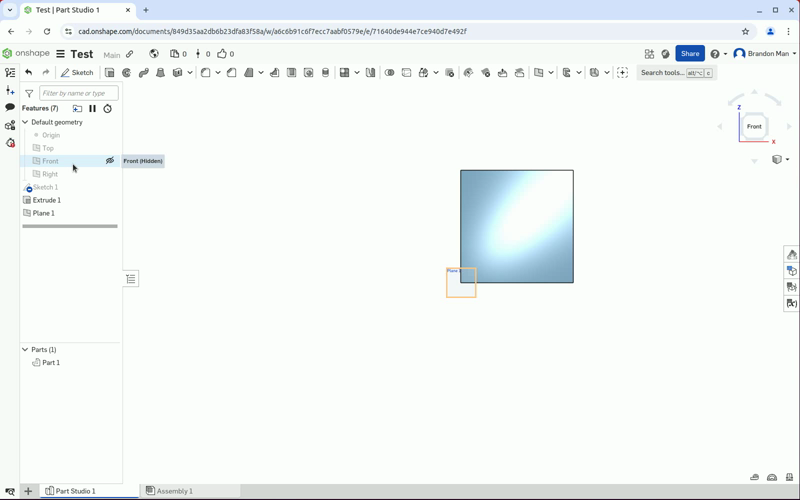
key(shift+s)
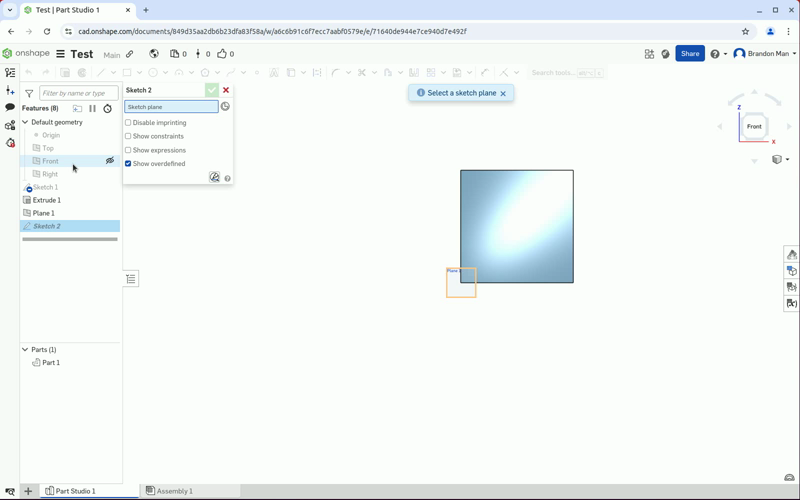
mouse_move(73, 215)
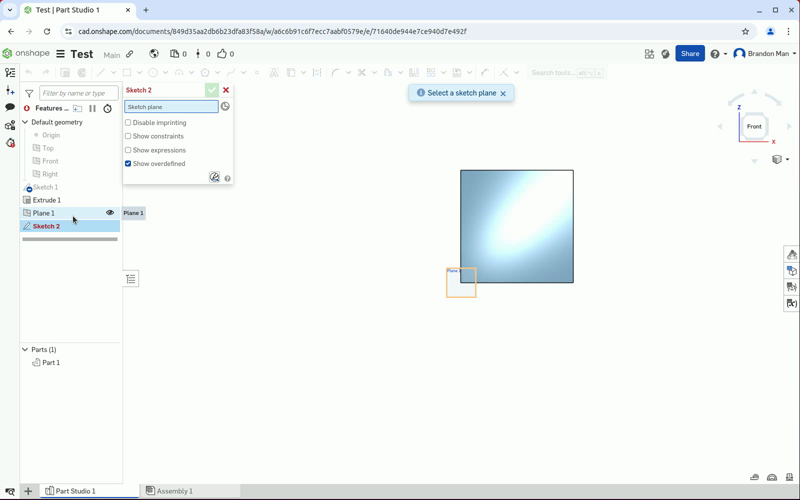
click(73, 215)
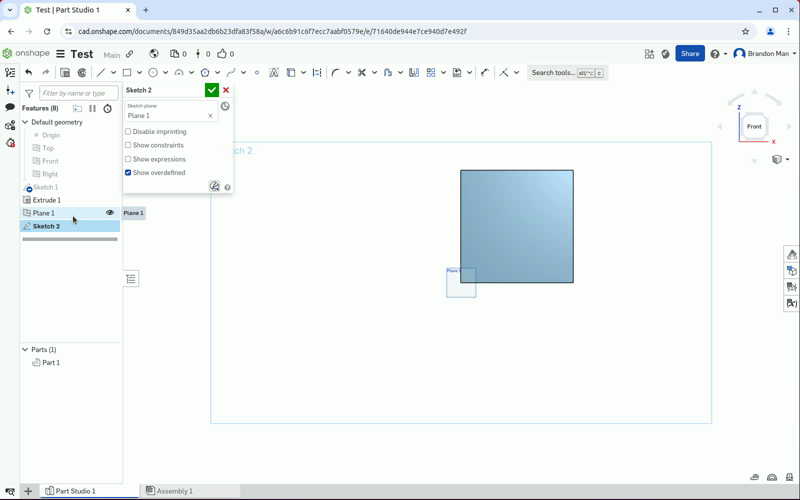
mouse_move(73, 352)
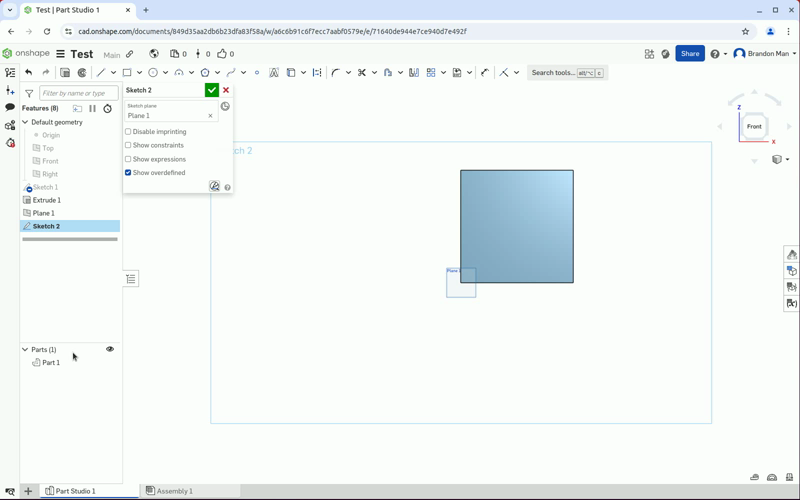
key(y)
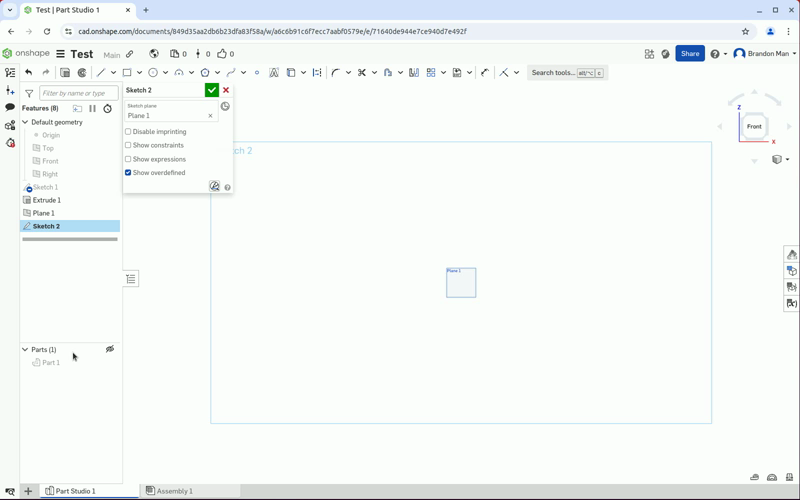
key(c)
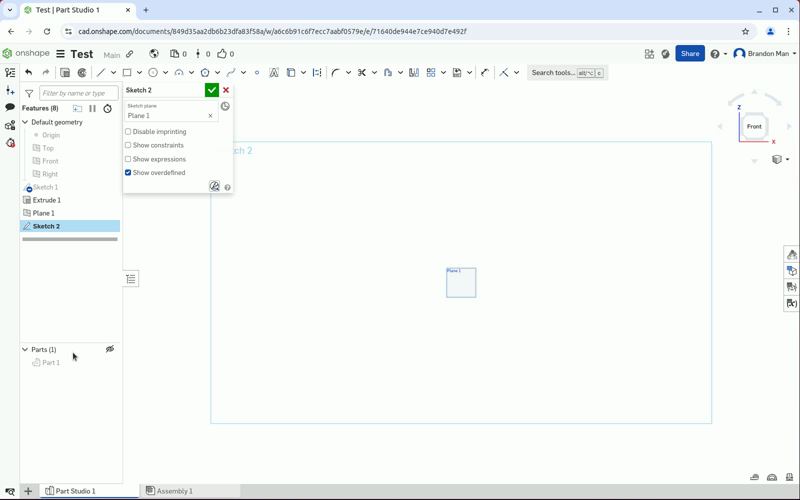
key_down(shift)
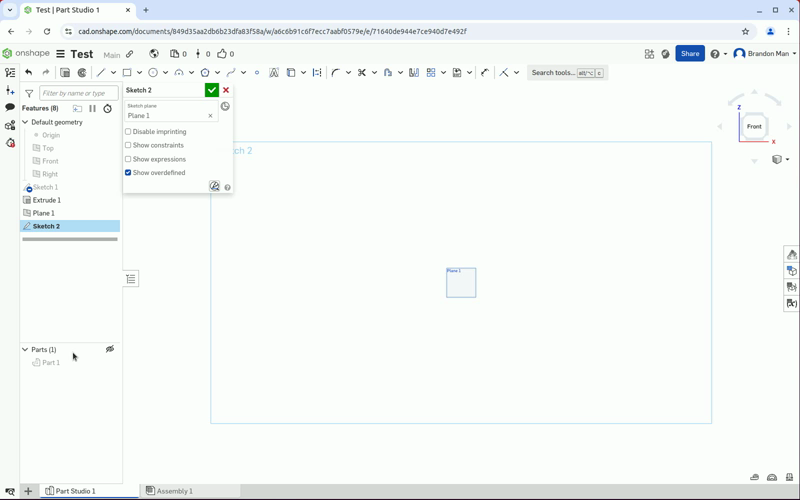
mouse_move(517, 226)
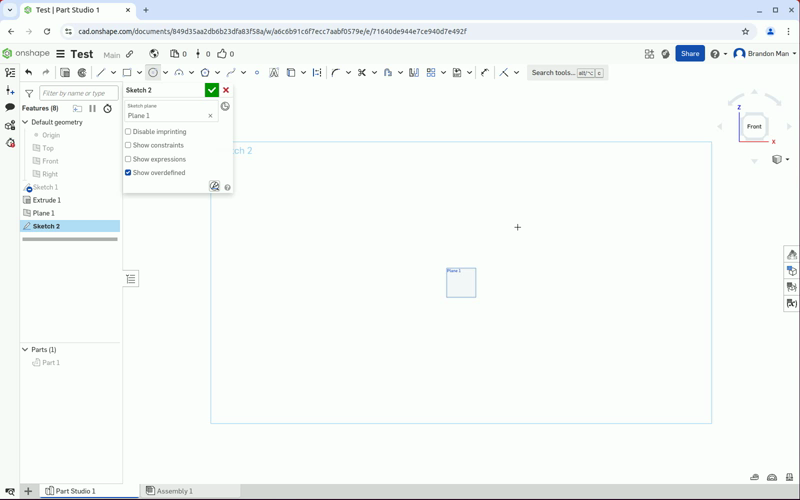
click(517, 226)
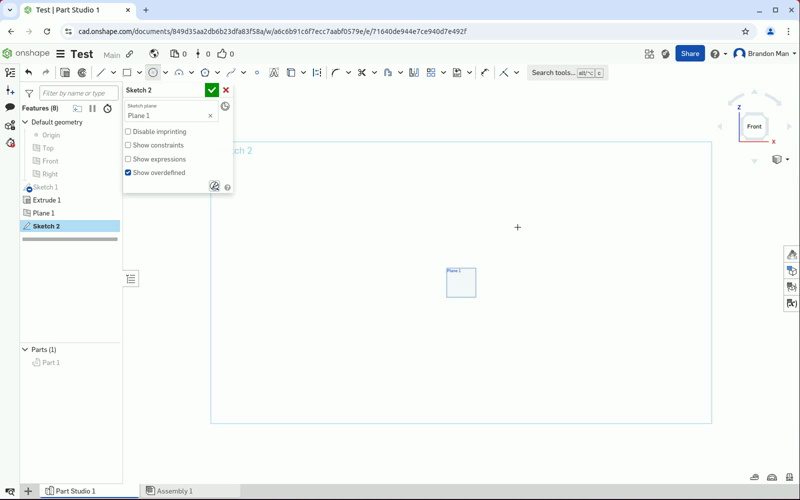
key_up(shift)
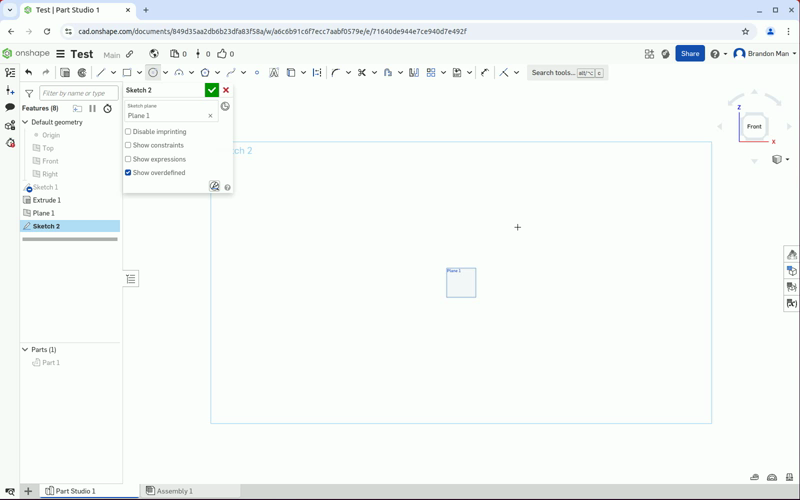
mouse_move(553, 226)
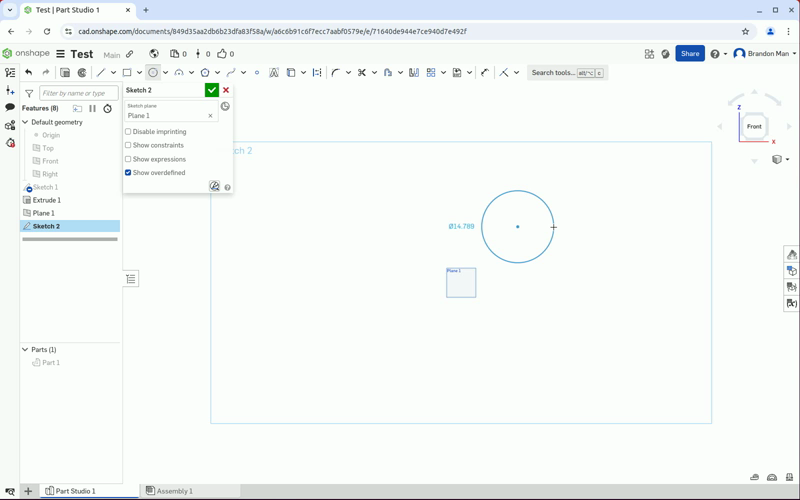
click(553, 226)
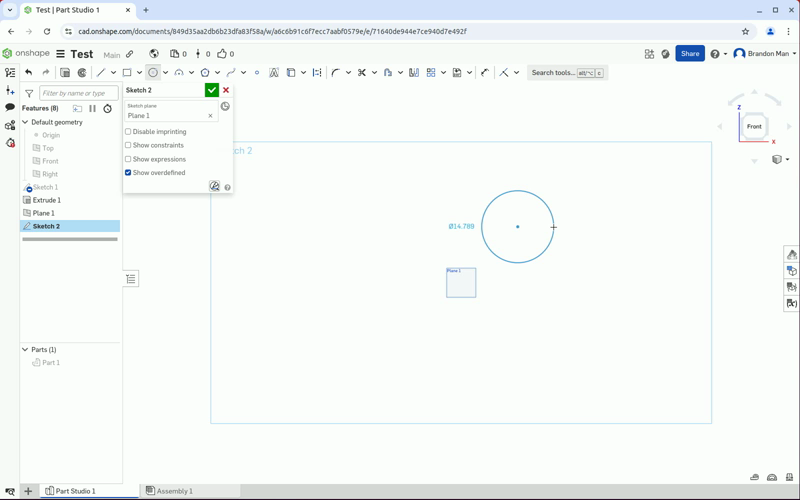
key(esc)
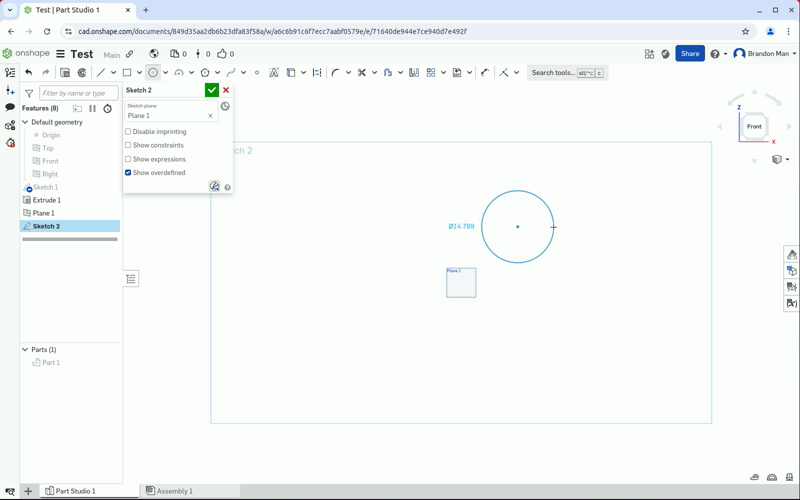
mouse_move(514, 231)
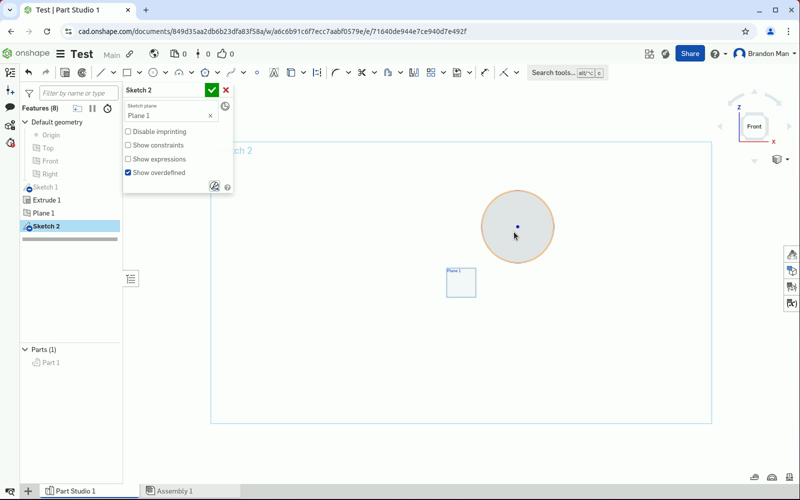
click(514, 231)
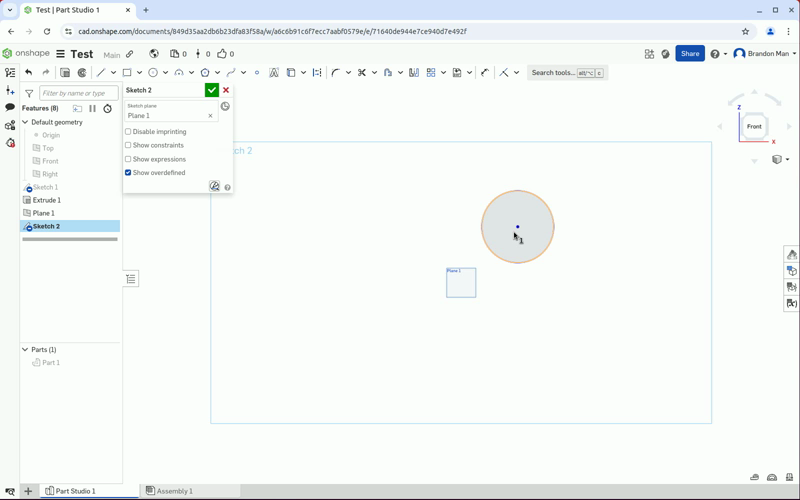
mouse_move(73, 352)
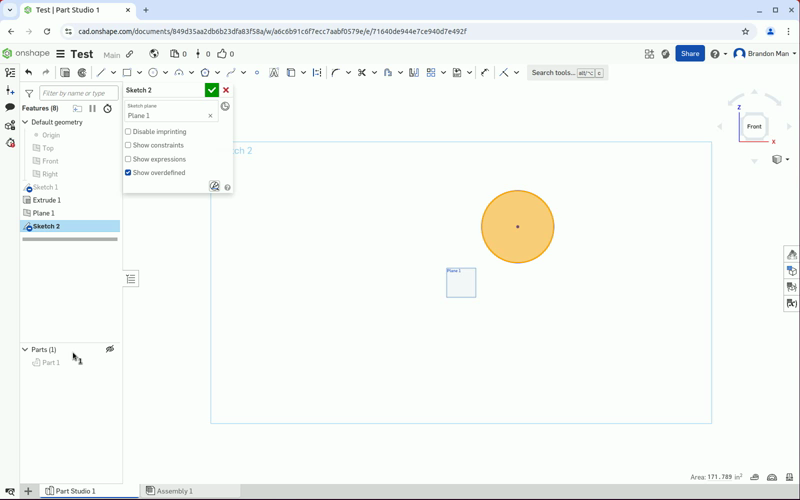
key(shift+y)
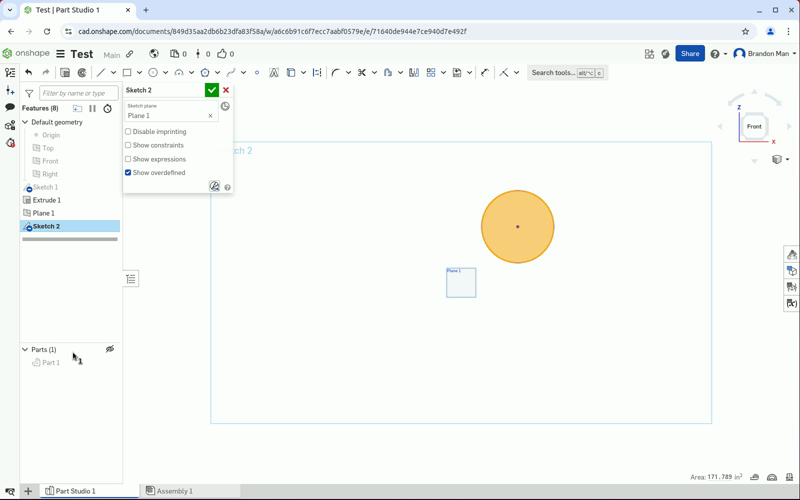
key(shift+e)
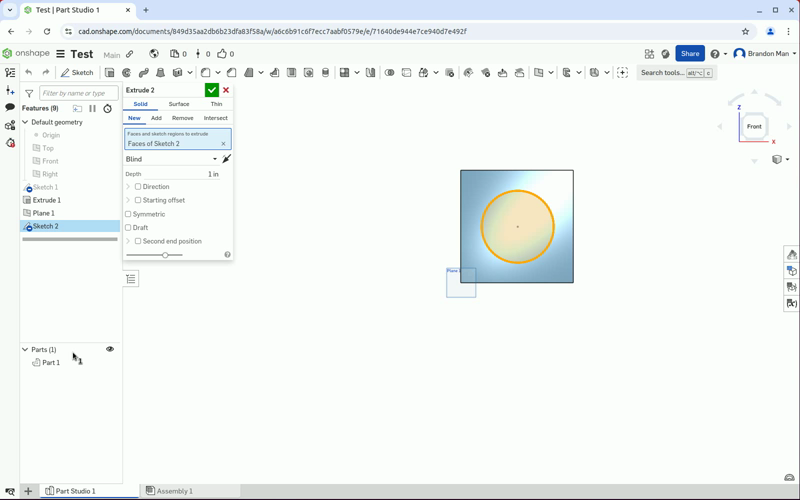
mouse_move(143, 106)
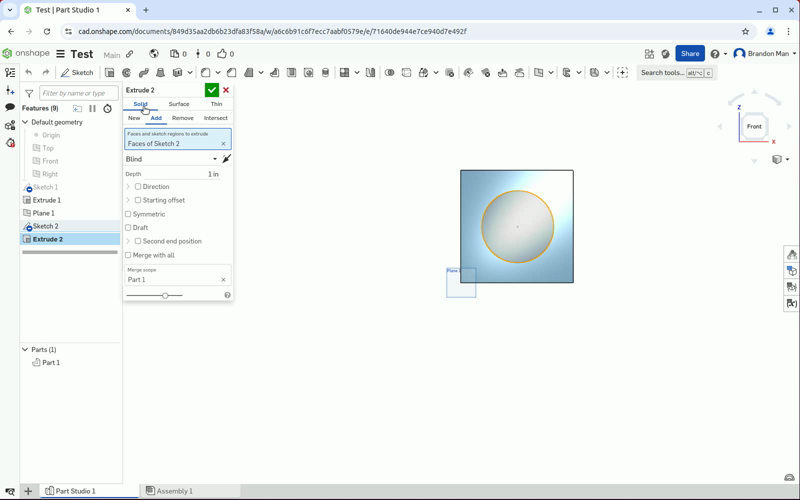
click(143, 106)
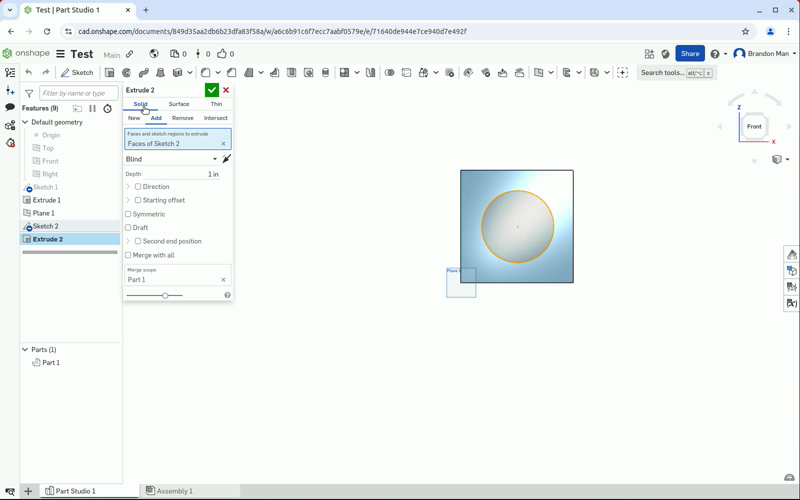
mouse_move(186, 120)
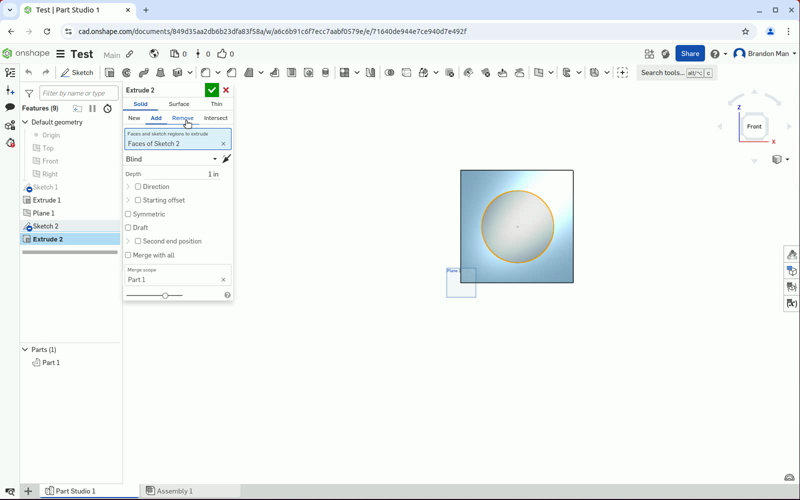
click(186, 120)
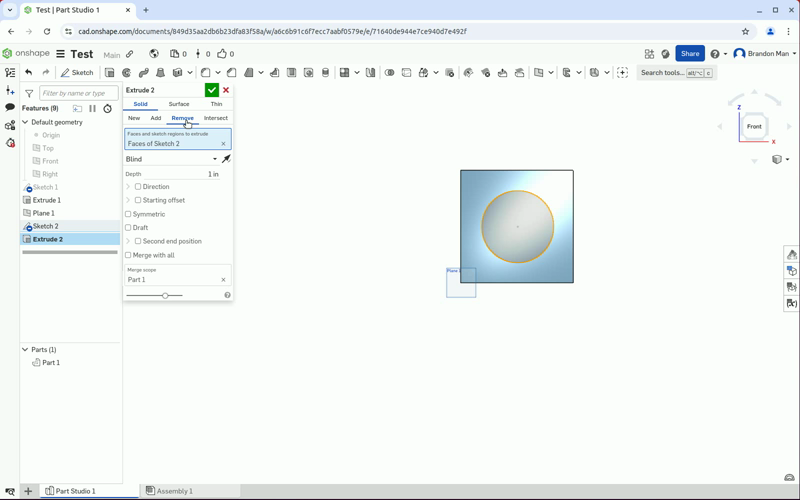
key(tab, 4)
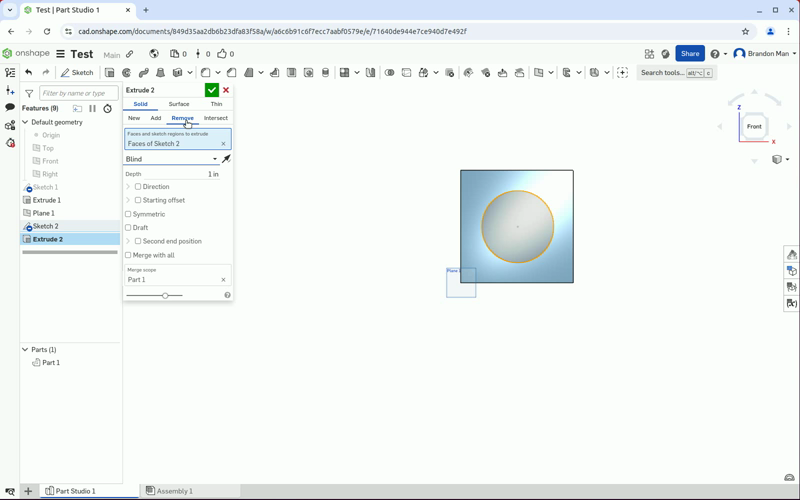
text(23.108)
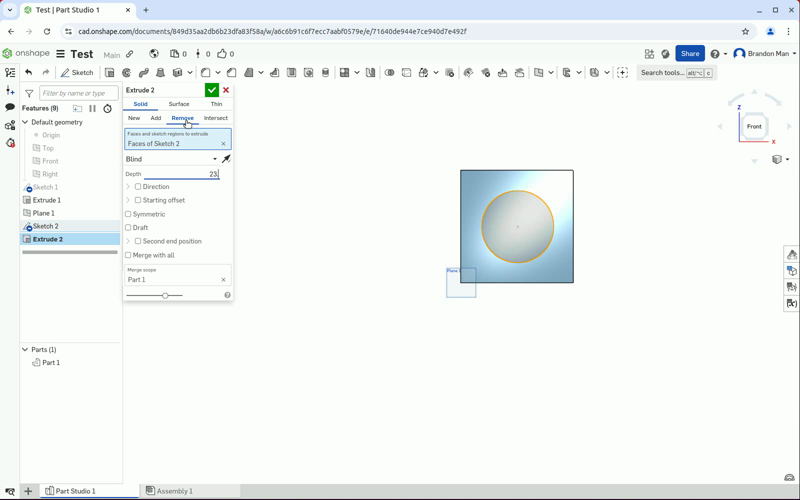
key(tab, 6)
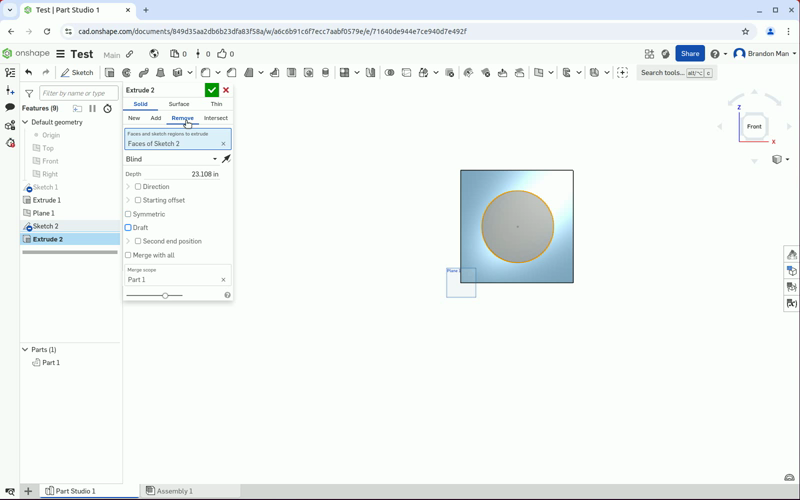
key(space)
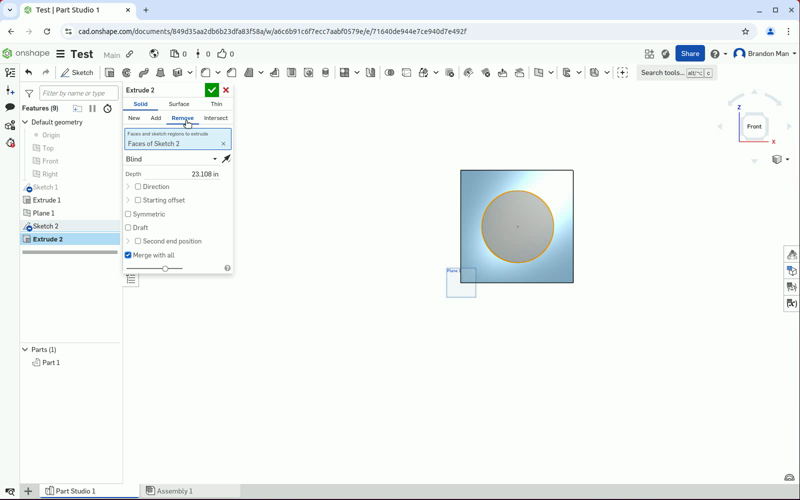
key(enter)
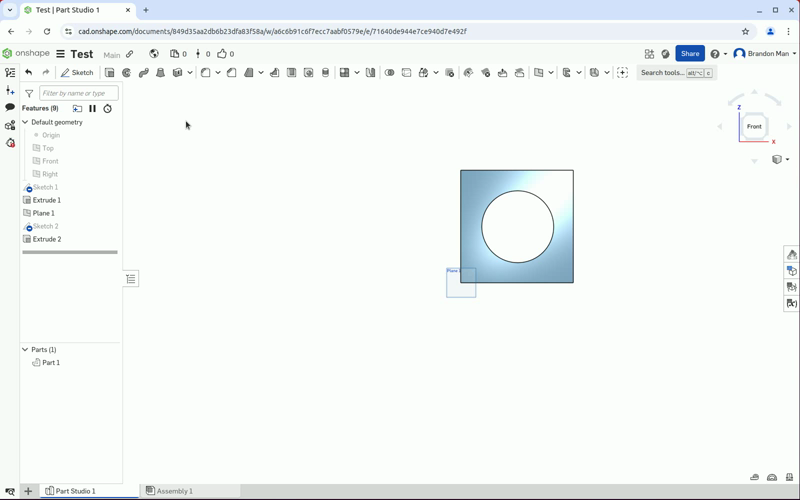
key(shift+h)
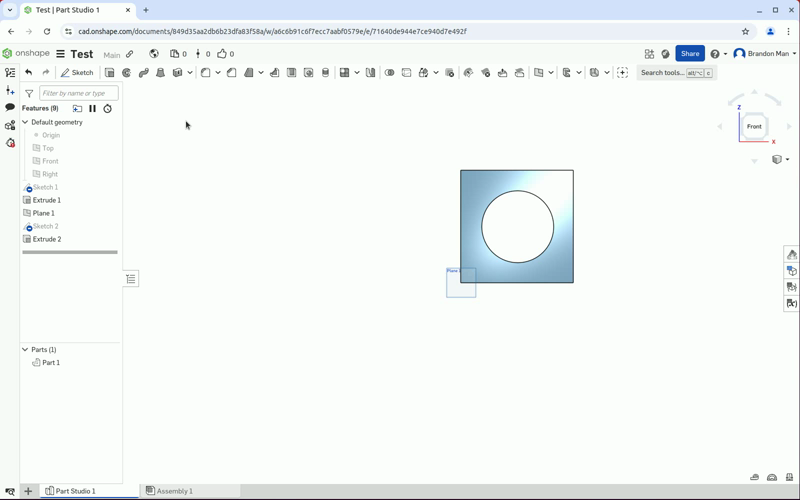
key(shift+h)
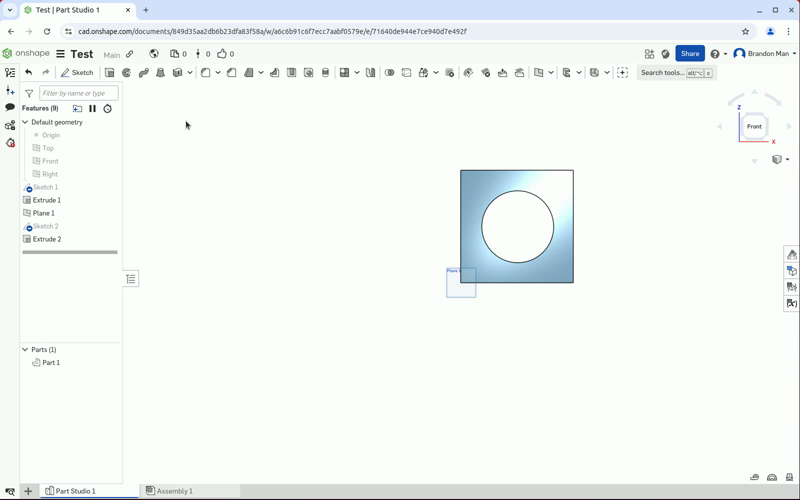
key(shift+7)
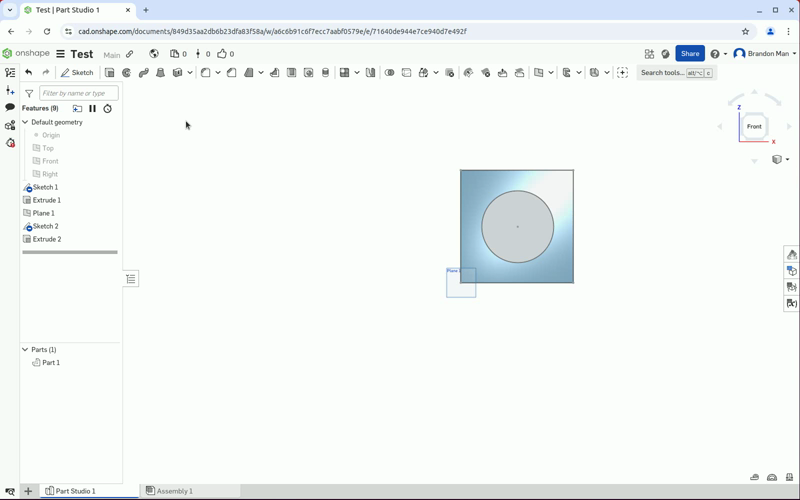
key(left, 2)
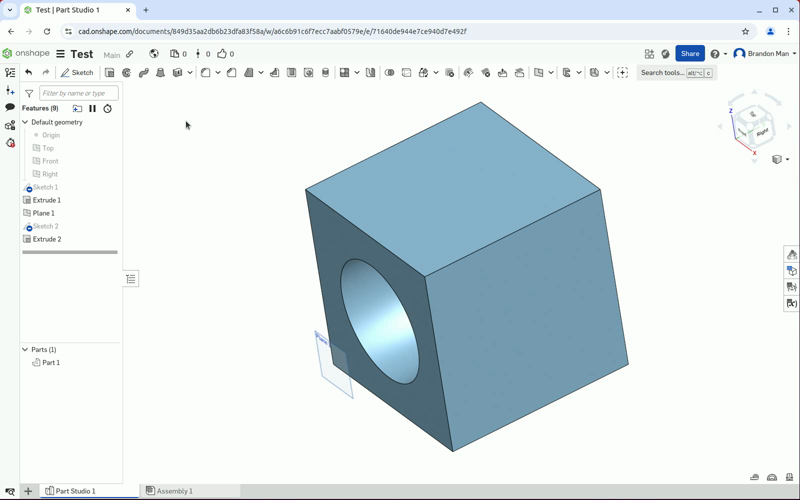
key(down, 2)
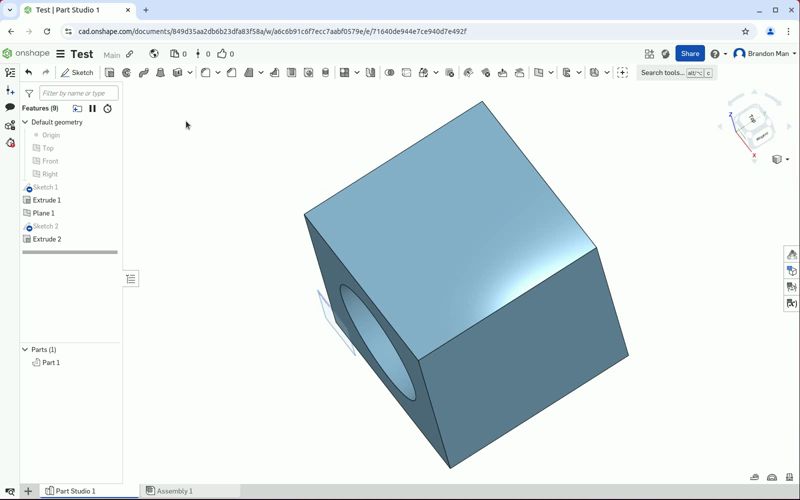
key(up, 2)
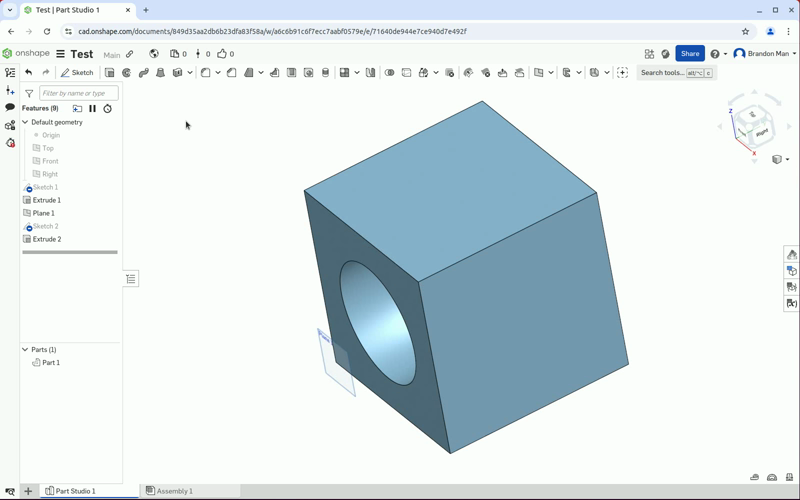
key(right, 2)
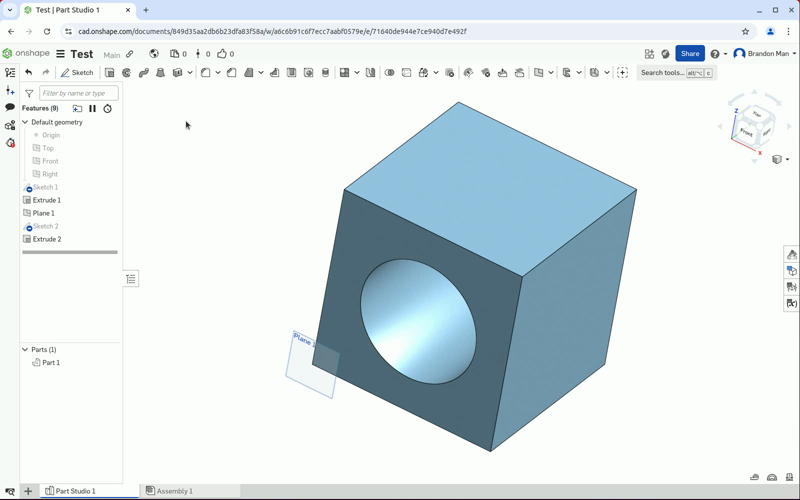
mouse_move(73, 189)
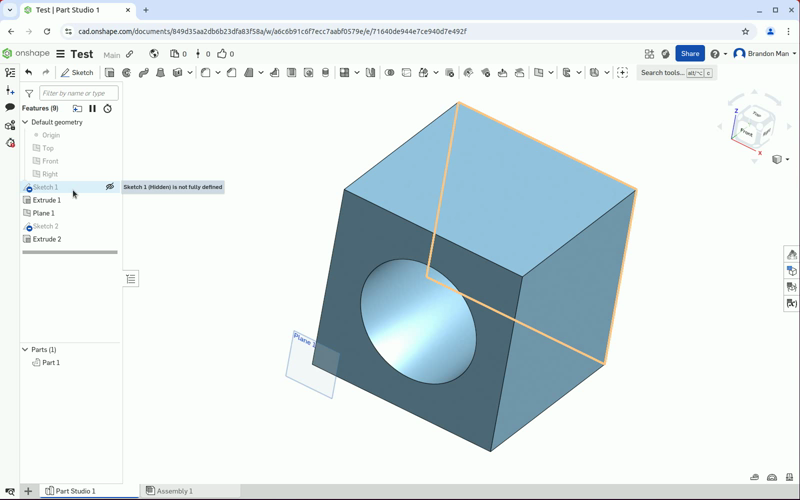
click(73, 189)